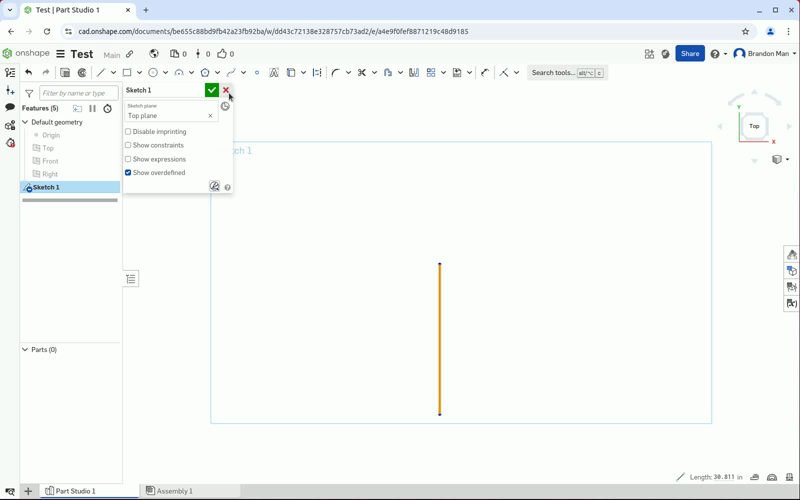
key(shift+h)
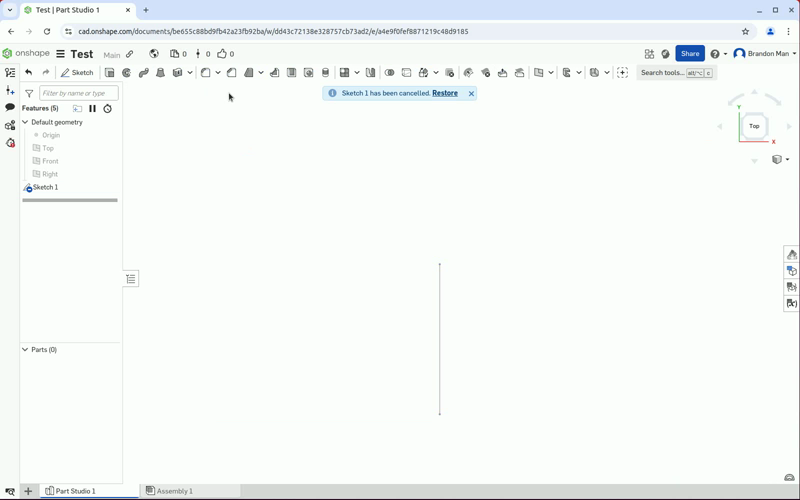
key(shift+s)
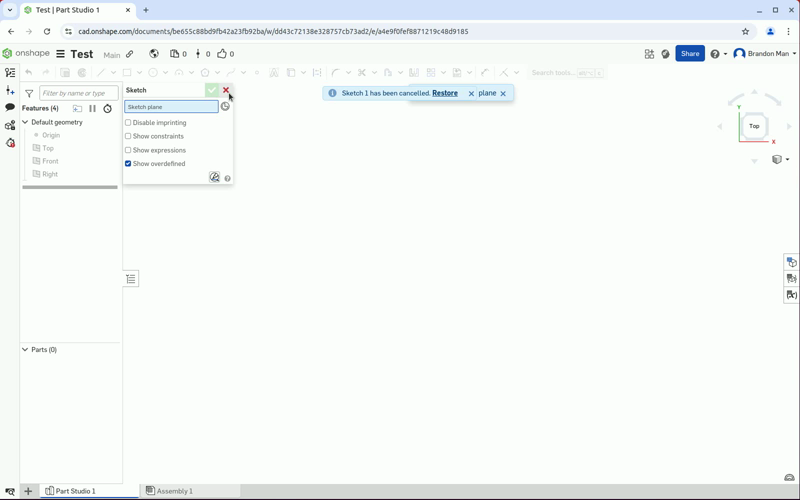
mouse_move(73, 150)
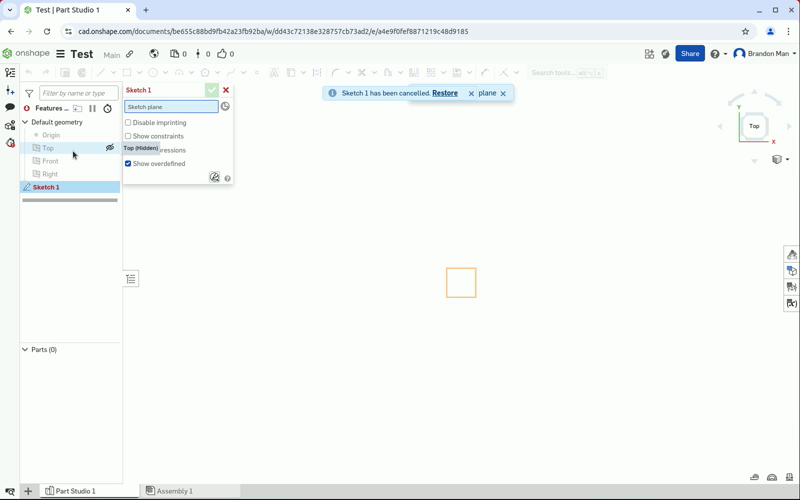
click(73, 150)
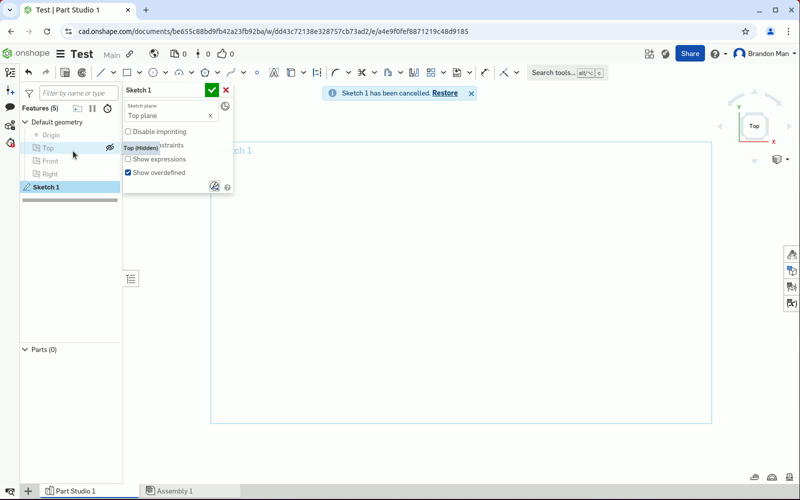
mouse_move(73, 352)
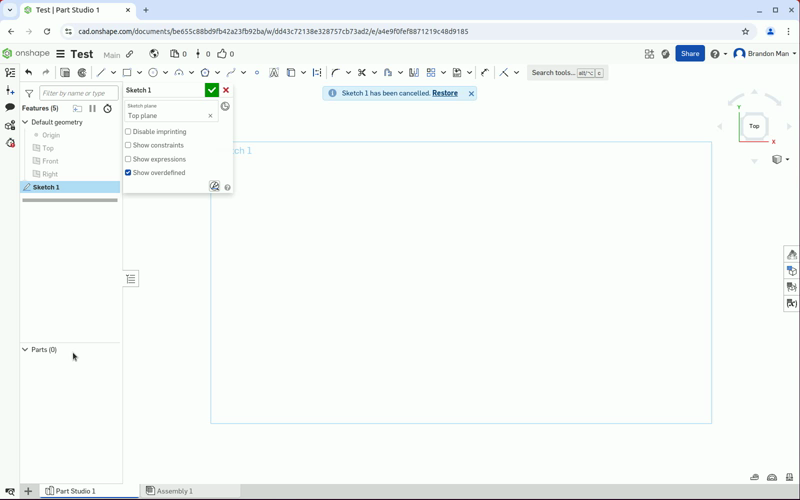
key(y)
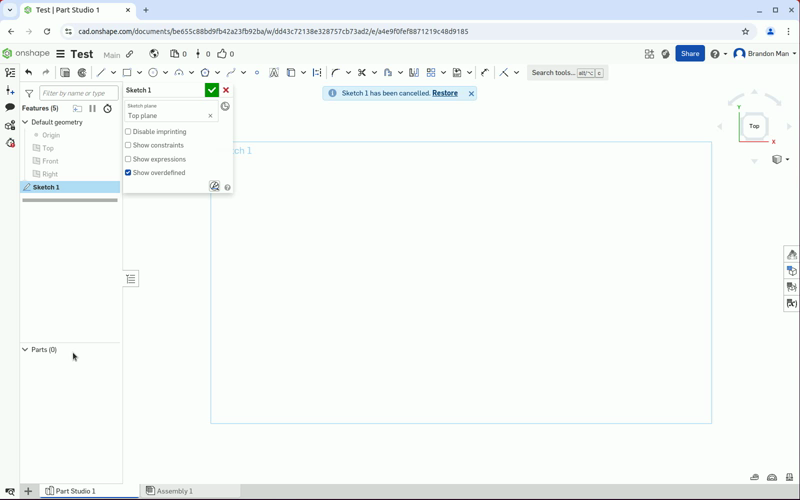
key(l)
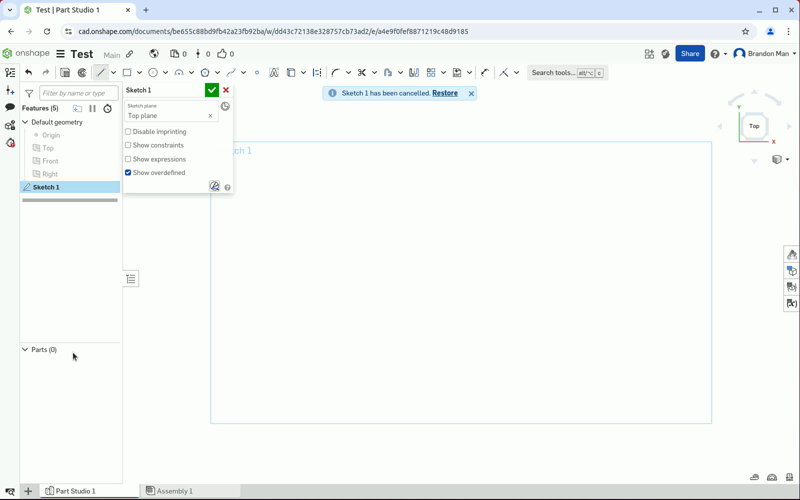
key_down(shift)
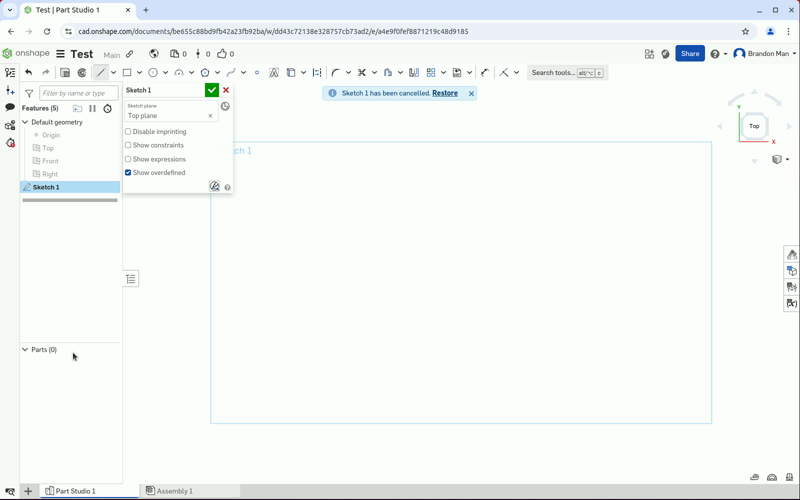
mouse_move(348, 282)
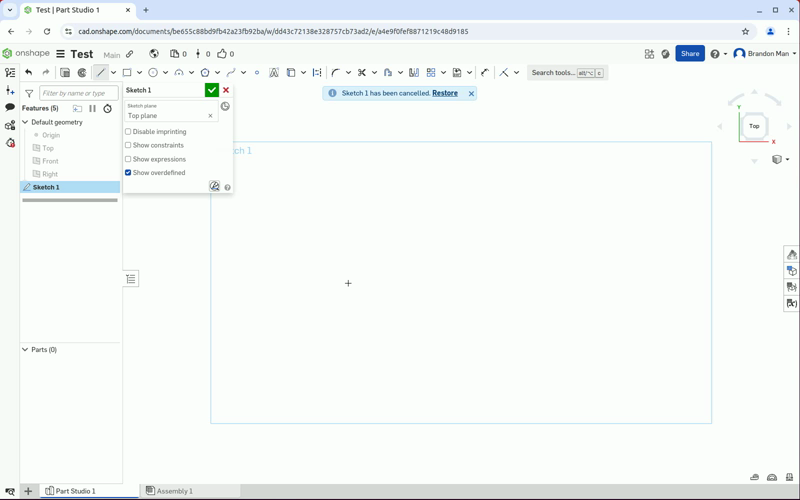
click(348, 282)
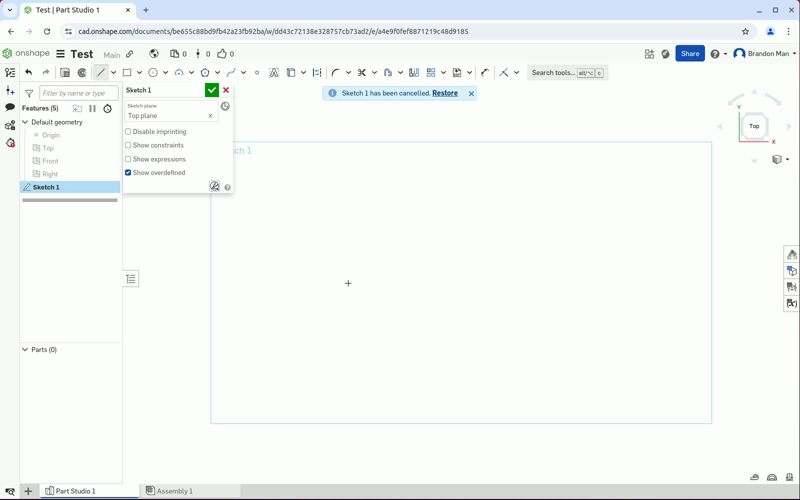
key_up(shift)
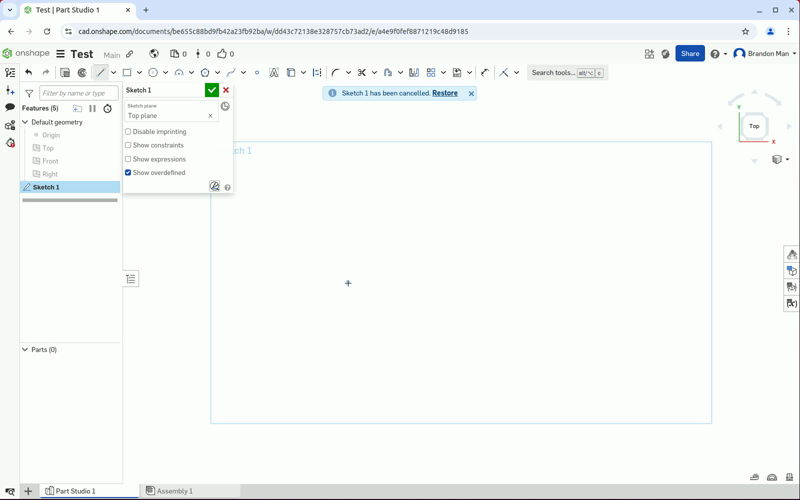
key_down(shift)
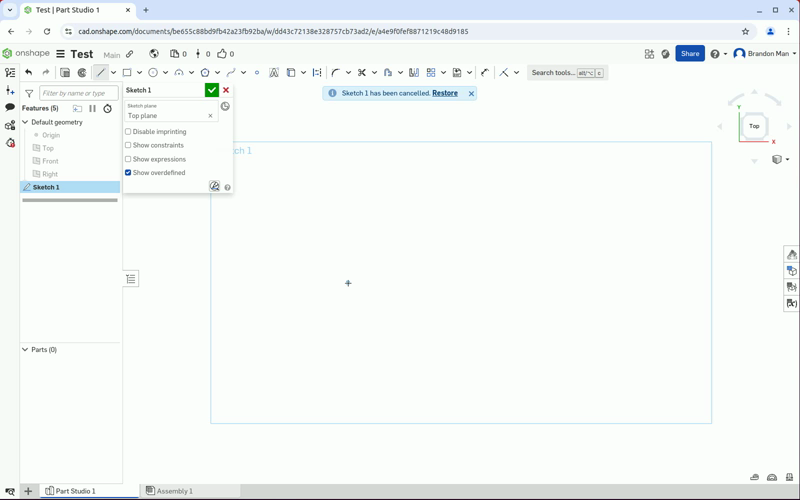
mouse_move(460, 282)
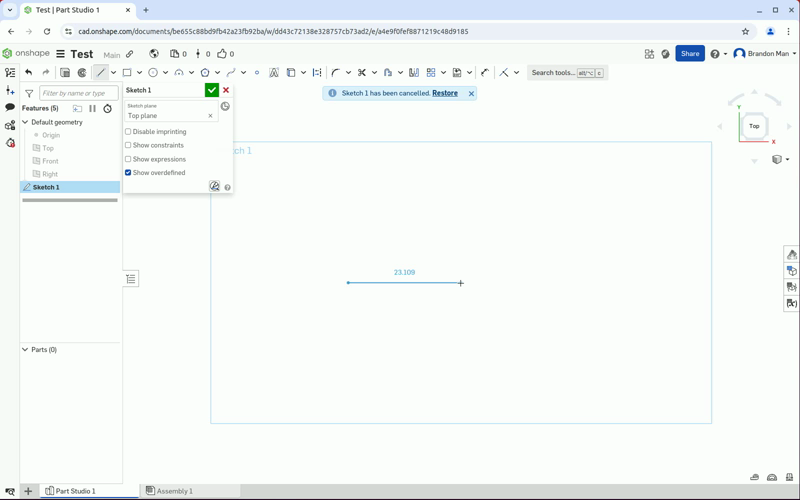
click(460, 282)
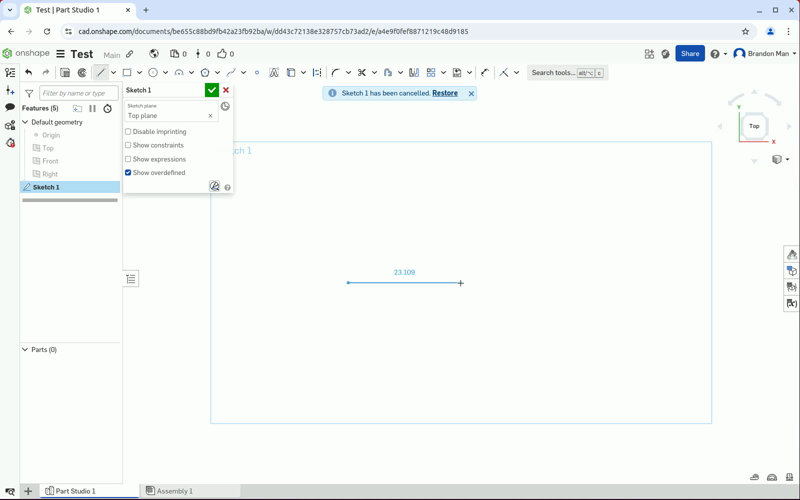
key_up(shift)
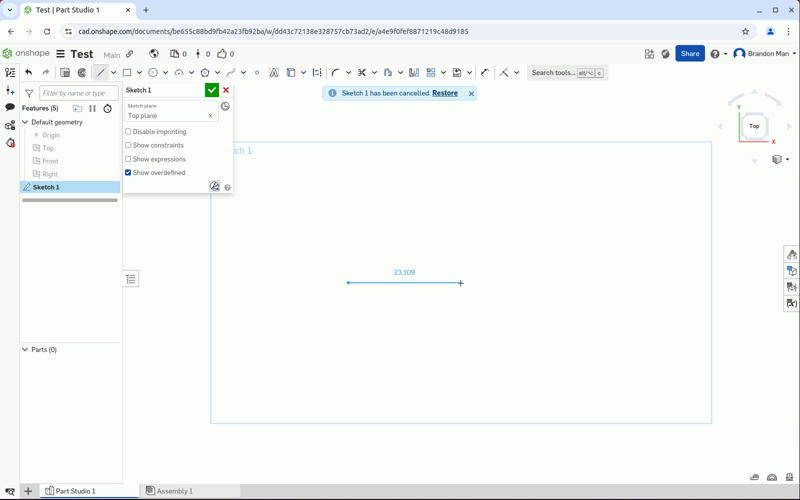
key_down(shift)
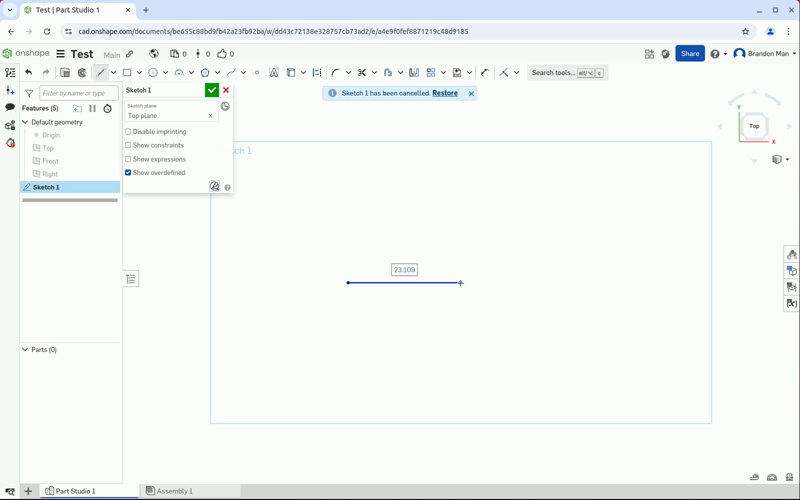
mouse_move(460, 204)
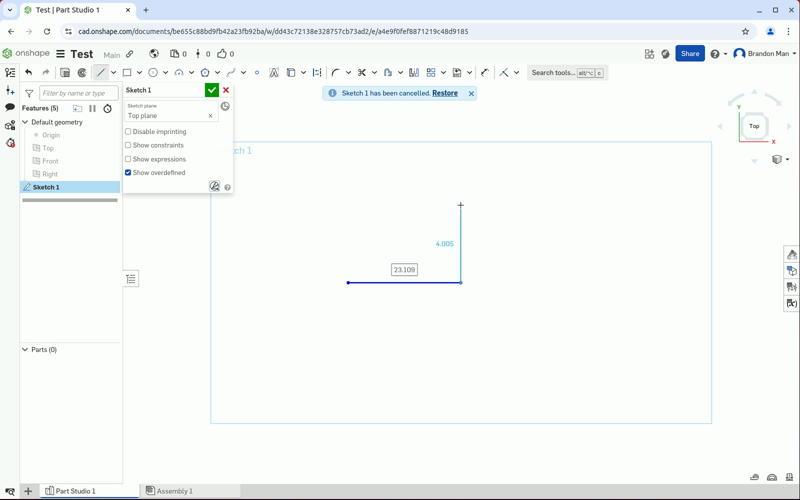
click(460, 204)
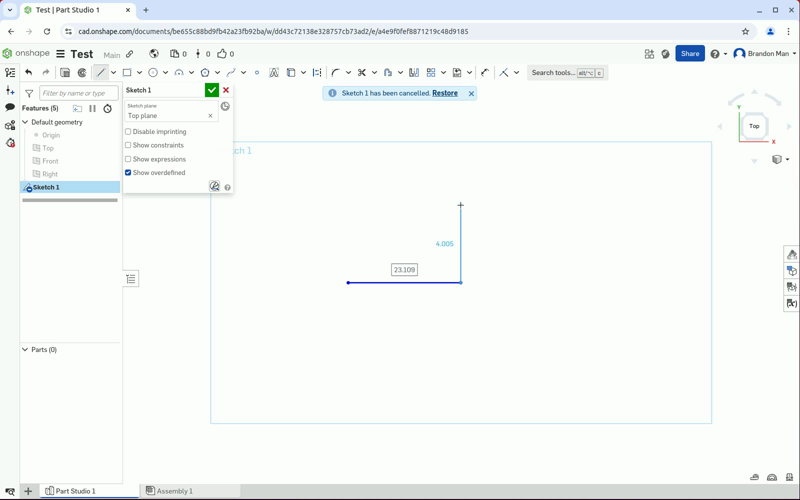
key_up(shift)
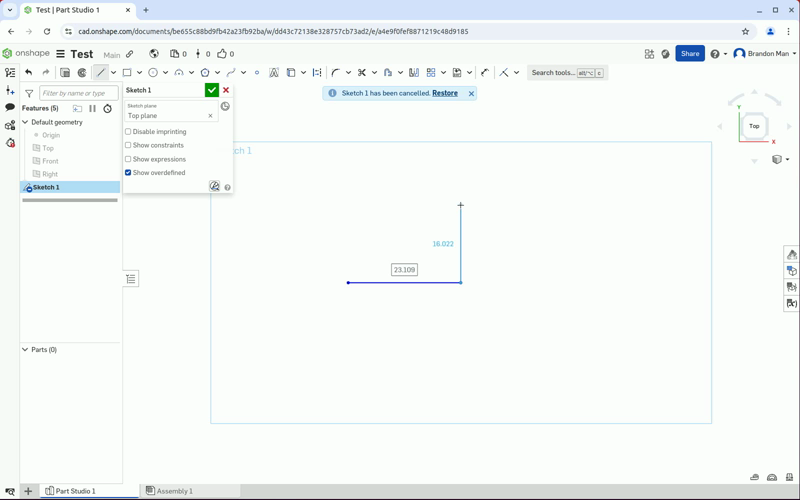
key_down(shift)
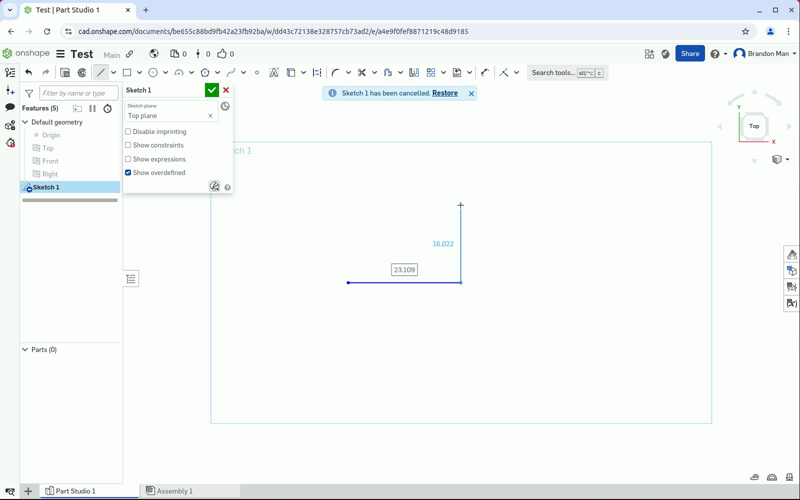
mouse_move(490, 204)
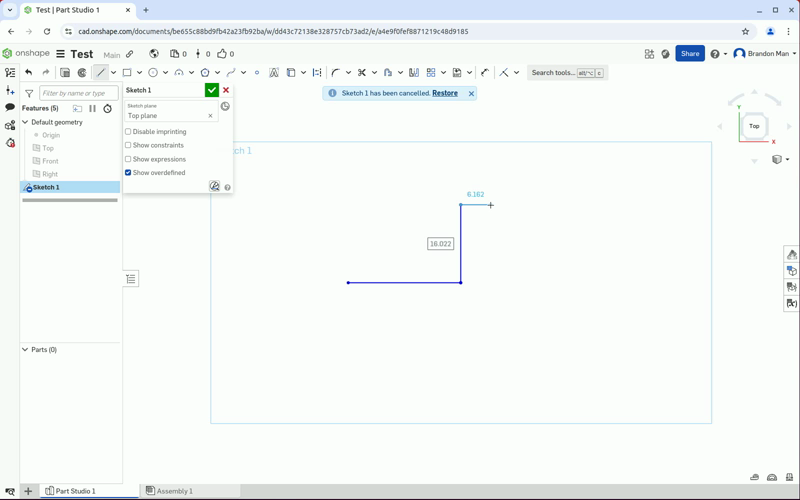
mouse_move(460, 170)
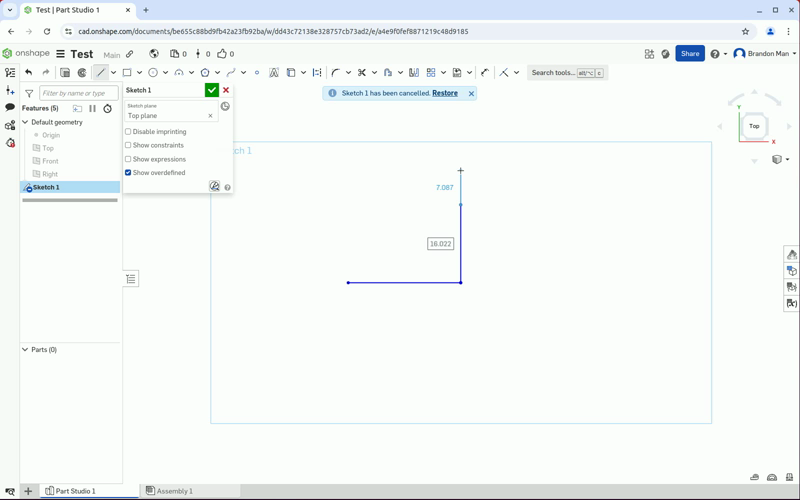
click(460, 170)
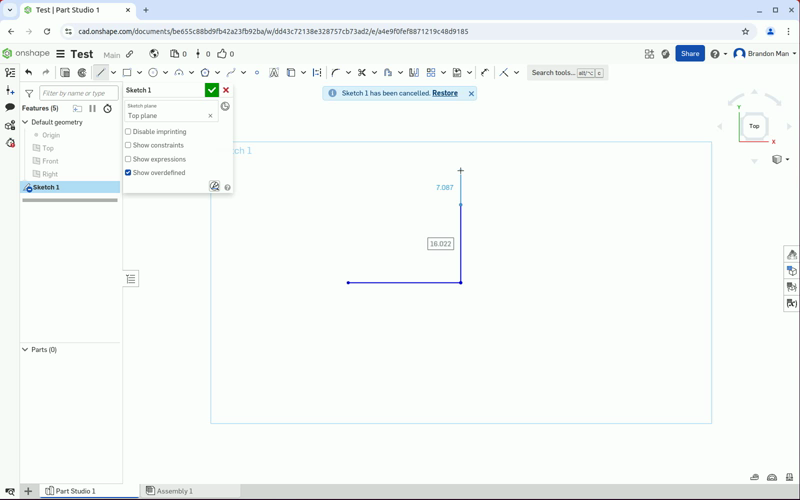
key_up(shift)
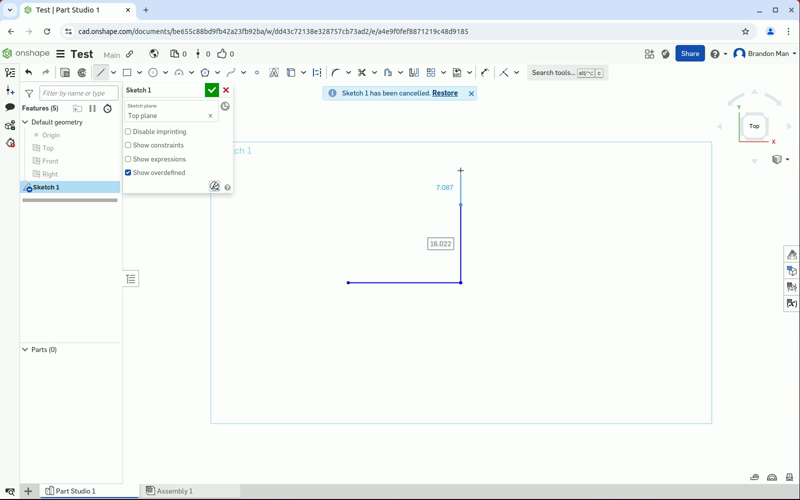
key_down(shift)
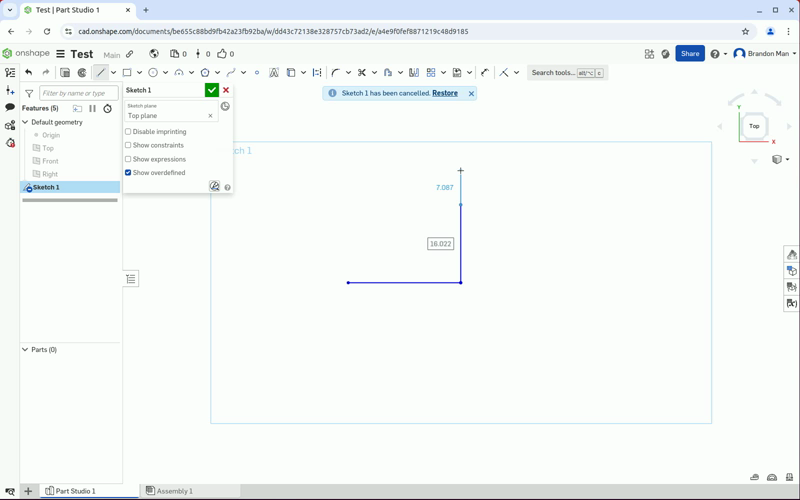
mouse_move(348, 170)
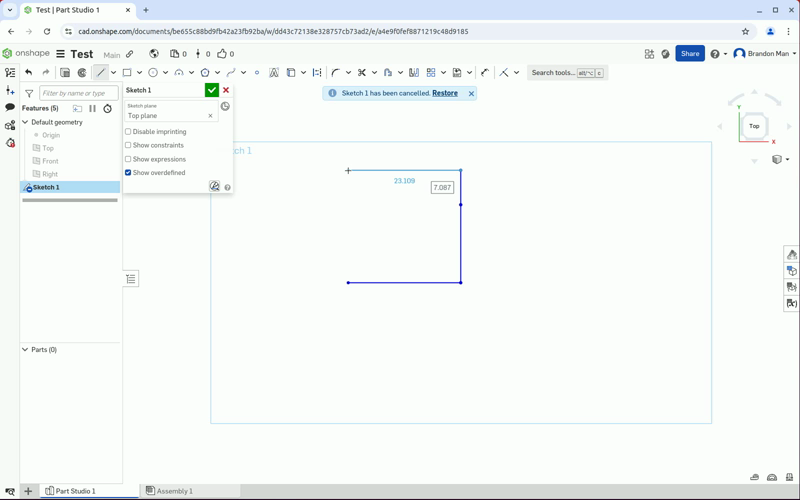
click(348, 170)
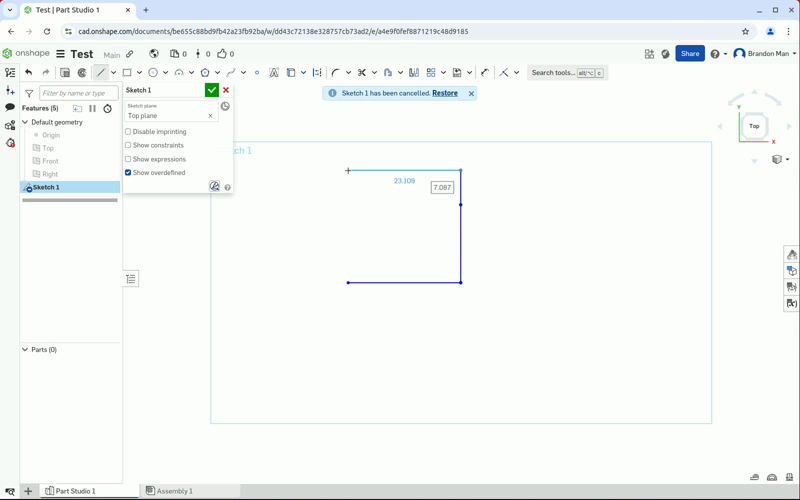
key_up(shift)
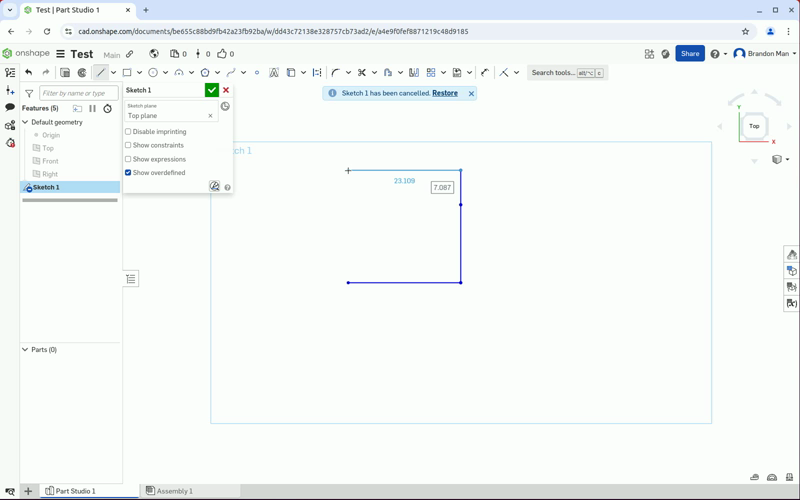
key_down(shift)
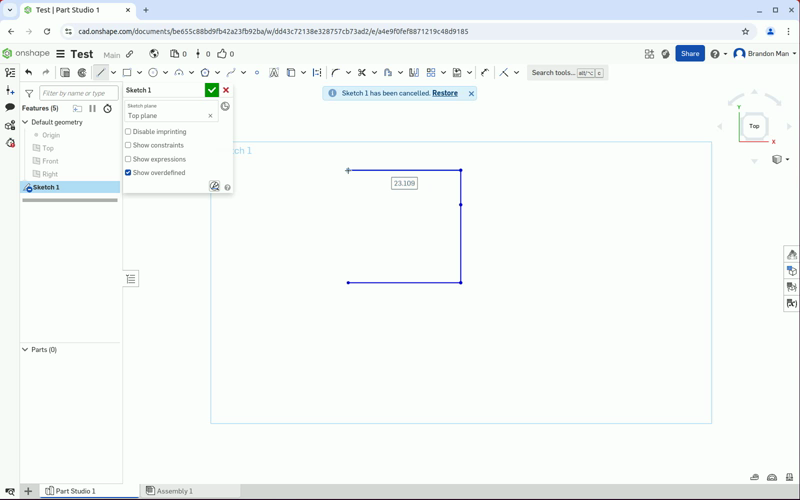
mouse_move(348, 282)
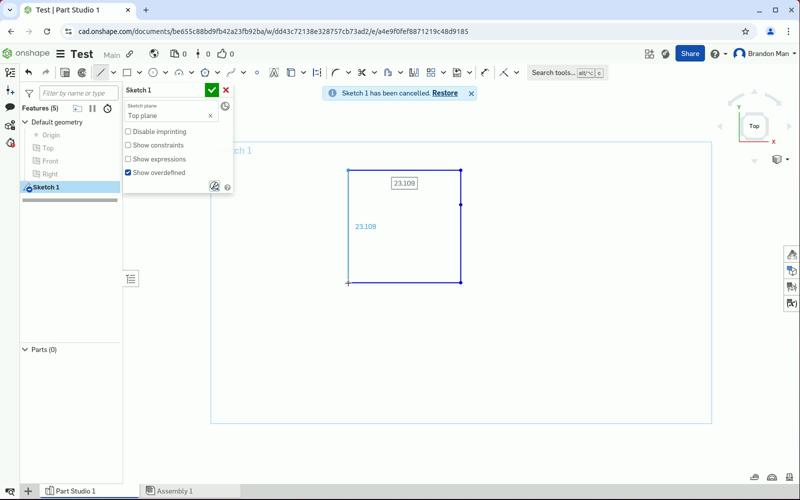
key_up(shift)
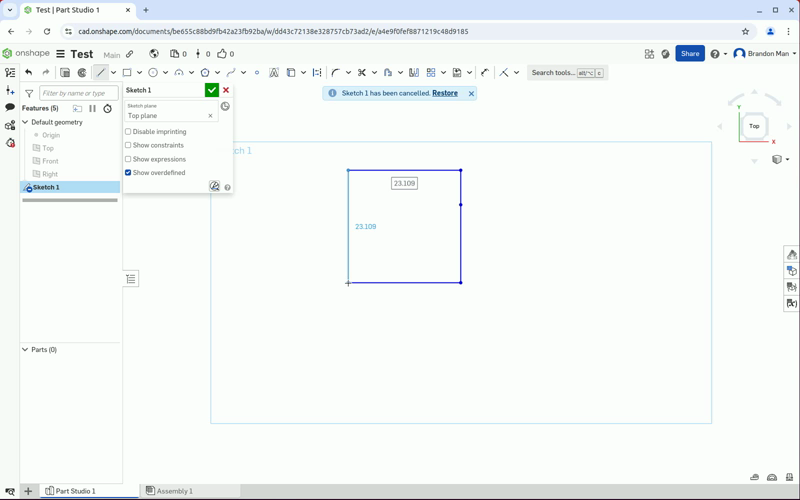
click(348, 282)
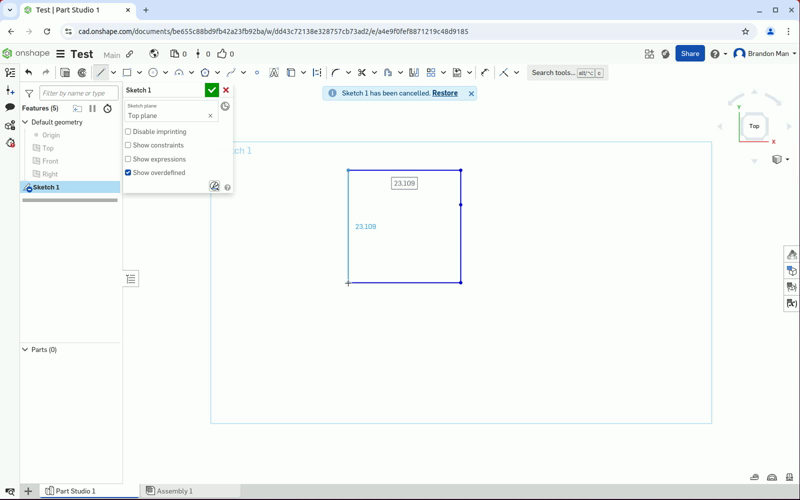
key(esc)
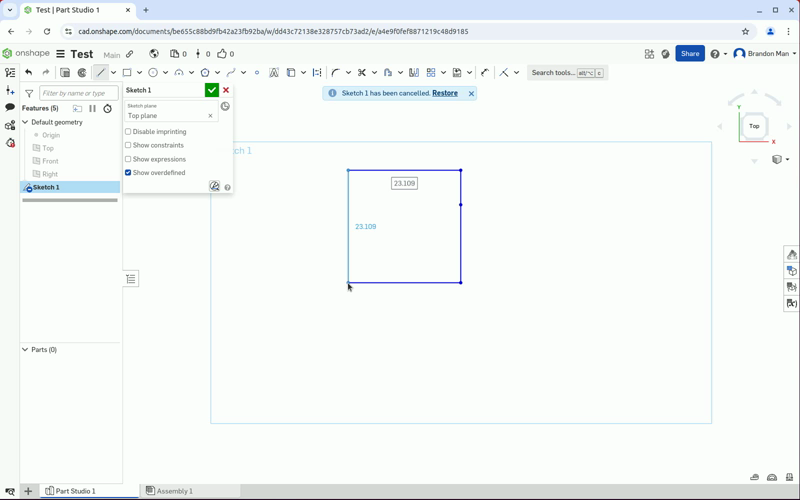
key(c)
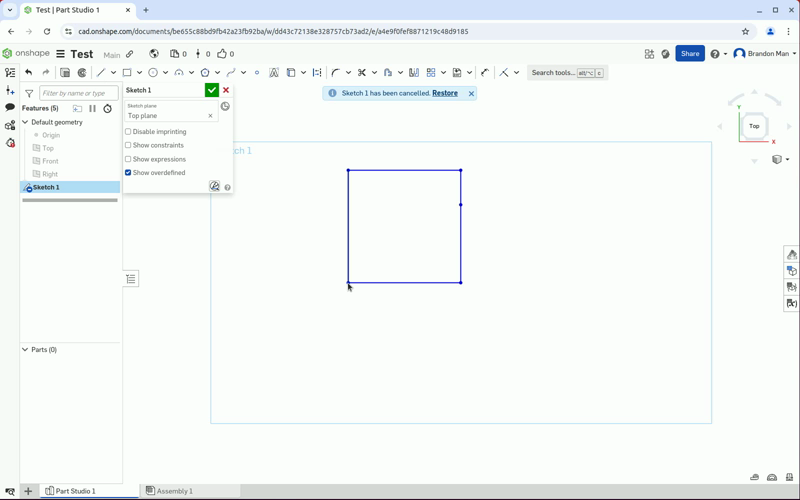
key_down(shift)
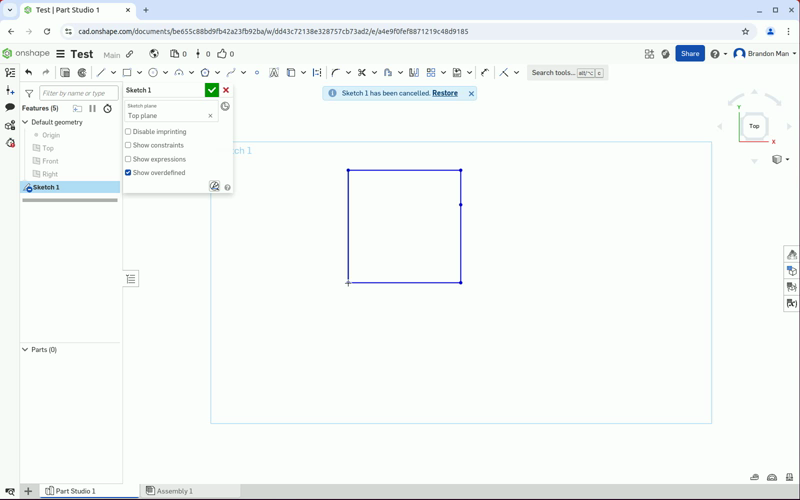
mouse_move(404, 228)
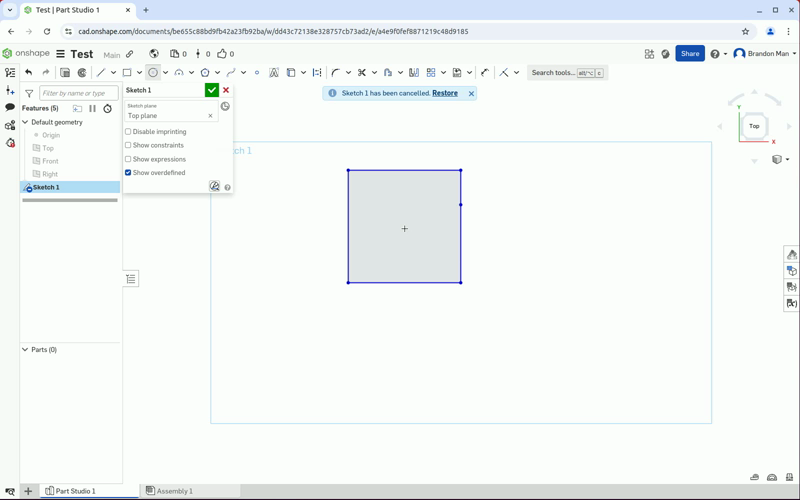
click(404, 228)
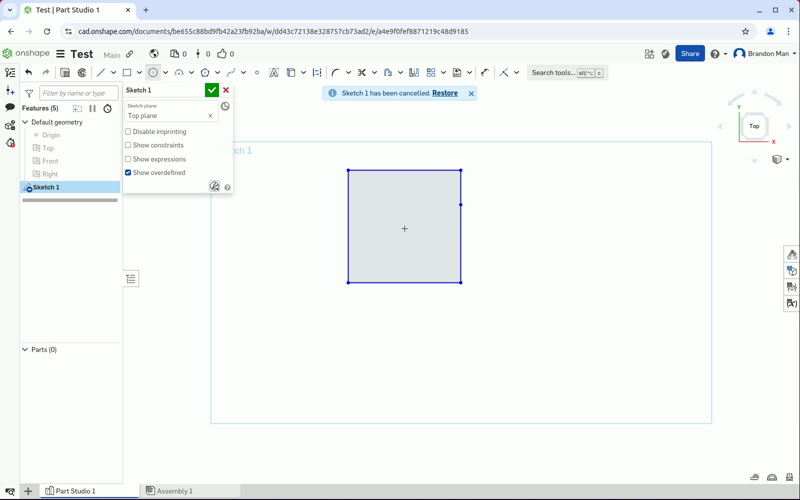
key_up(shift)
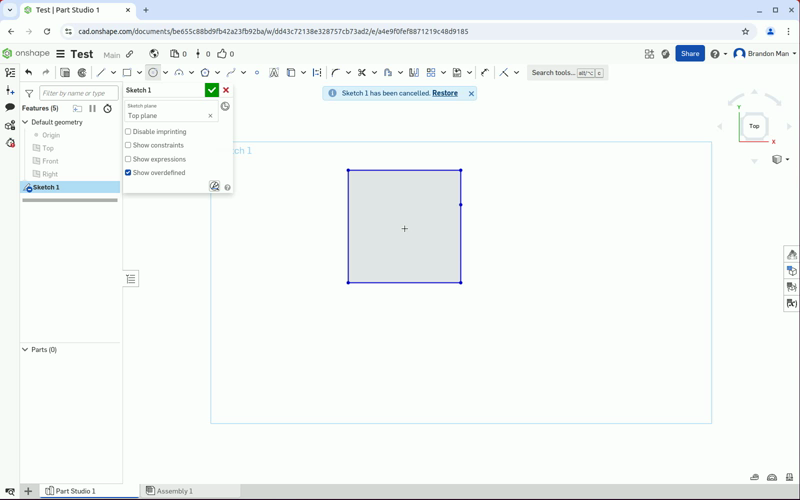
mouse_move(433, 228)
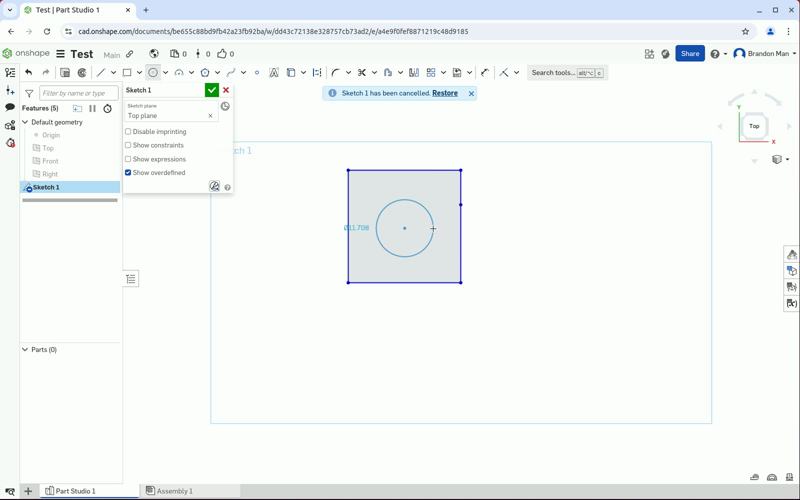
click(433, 228)
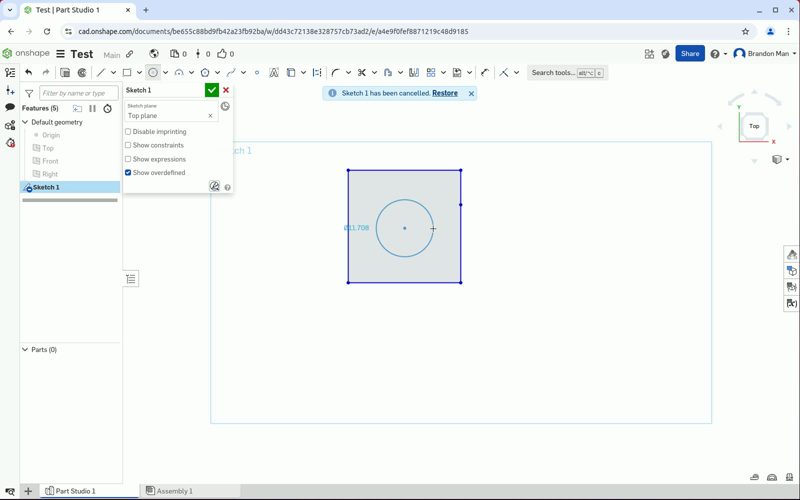
key(esc)
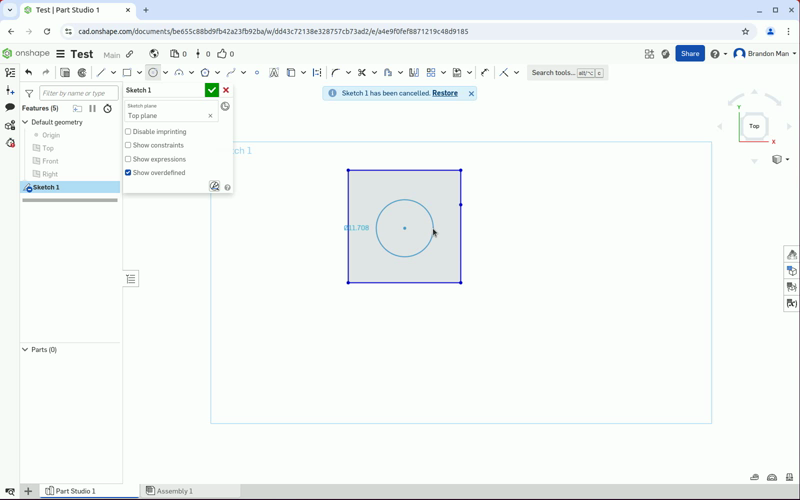
mouse_move(447, 184)
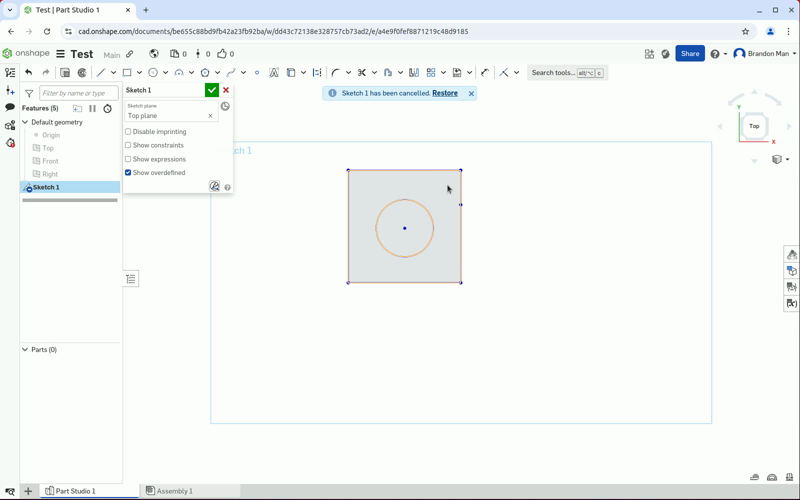
click(447, 184)
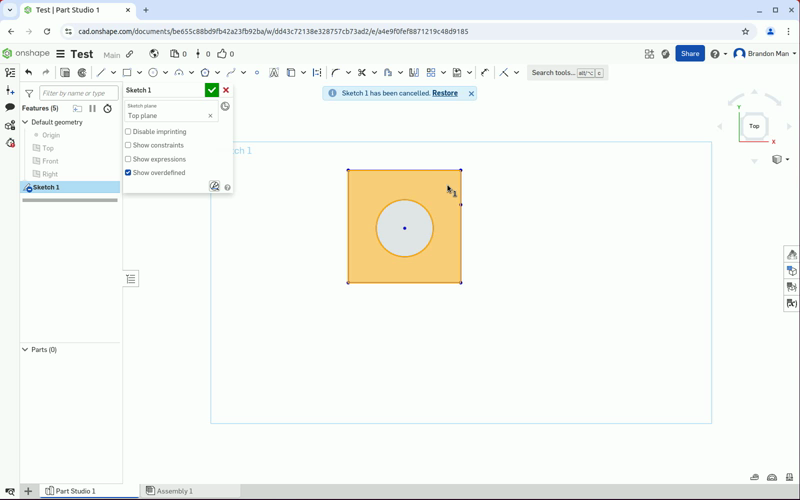
mouse_move(73, 352)
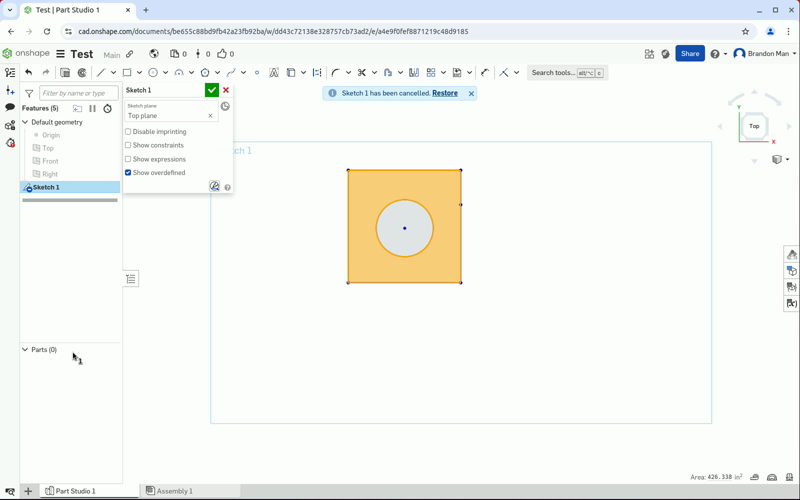
key(shift+y)
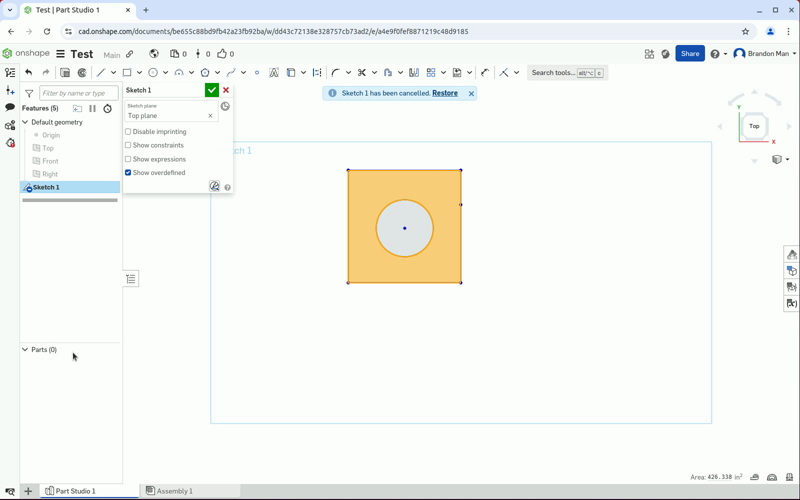
key(shift+e)
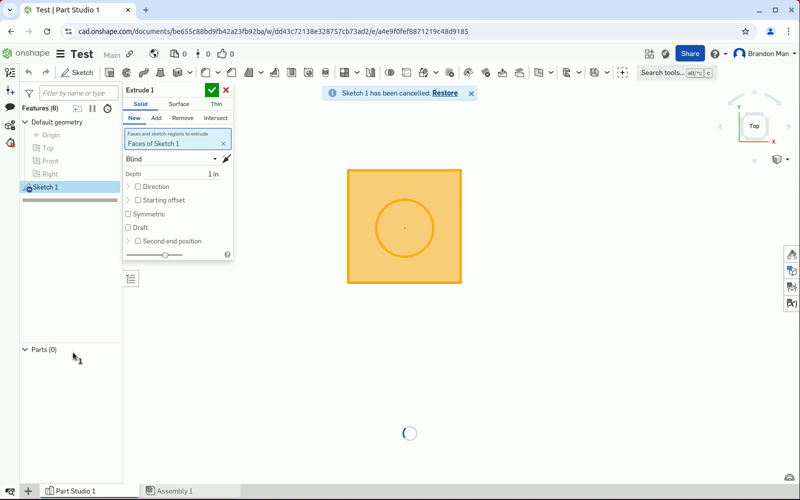
mouse_move(143, 106)
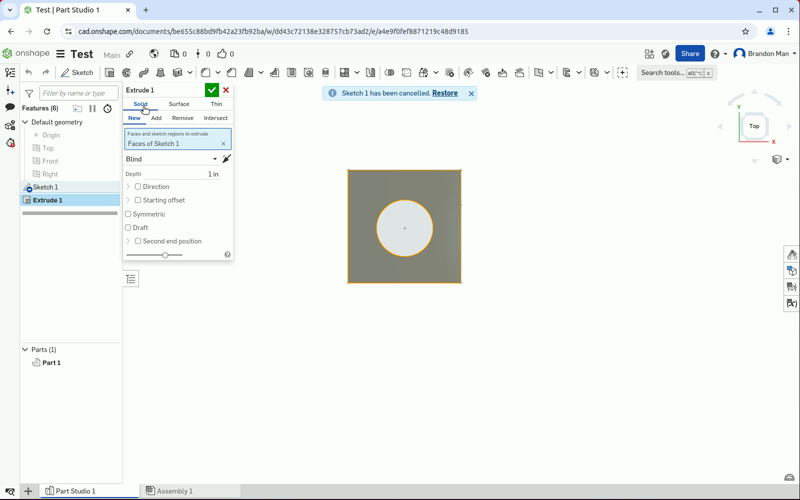
click(143, 106)
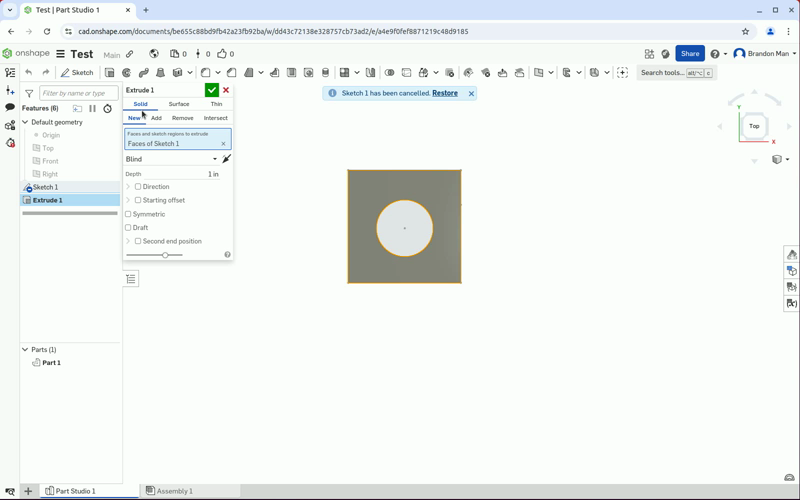
mouse_move(137, 120)
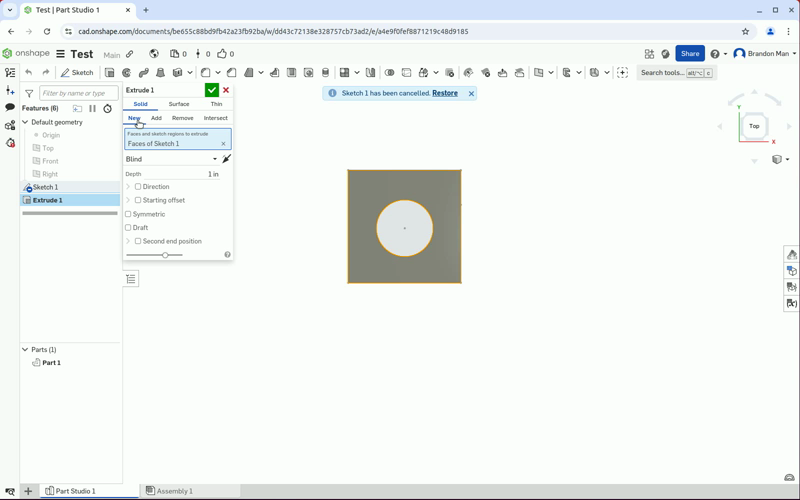
click(137, 120)
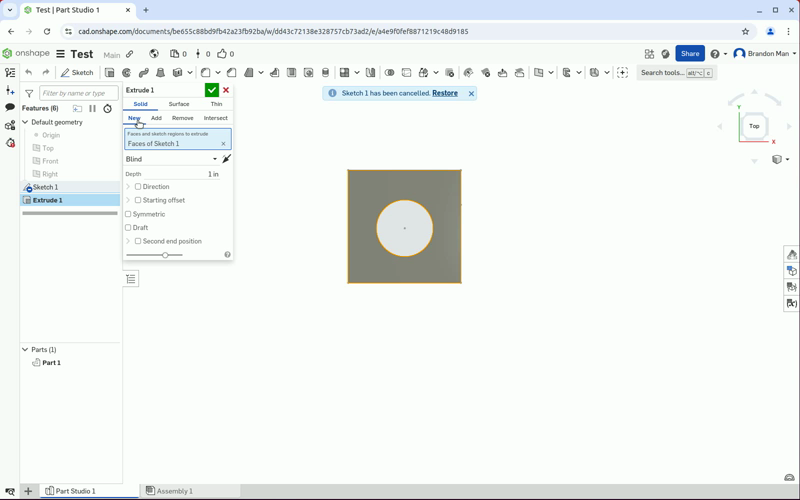
key(tab, 4)
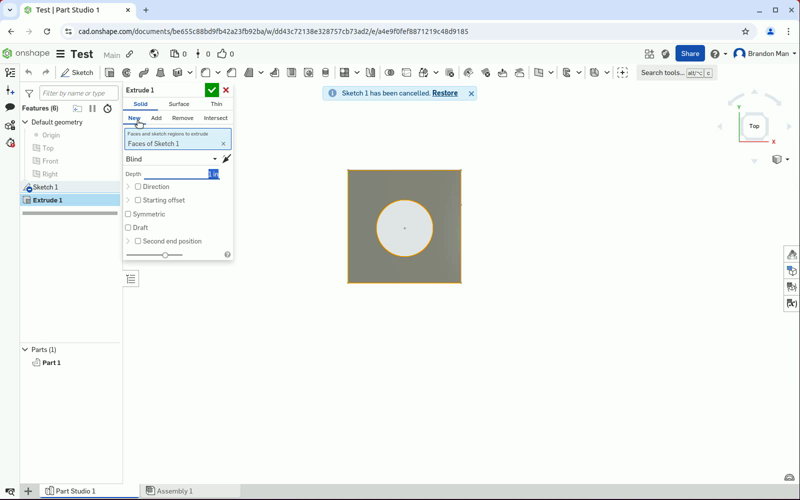
text(11.554)
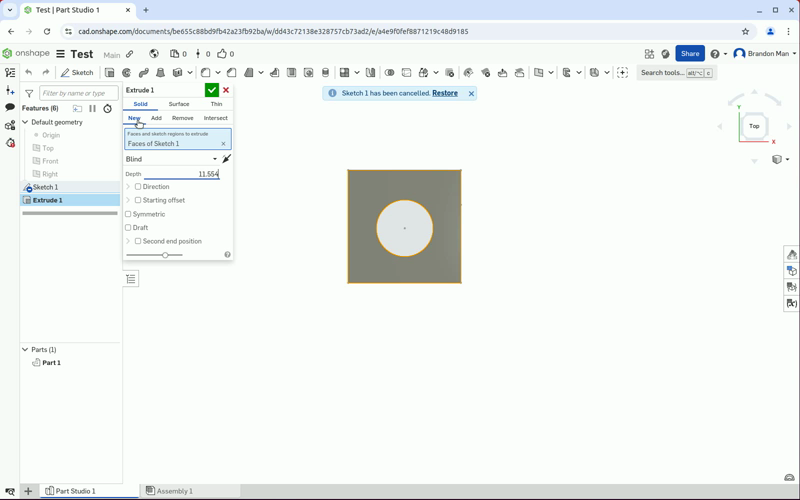
key(enter)
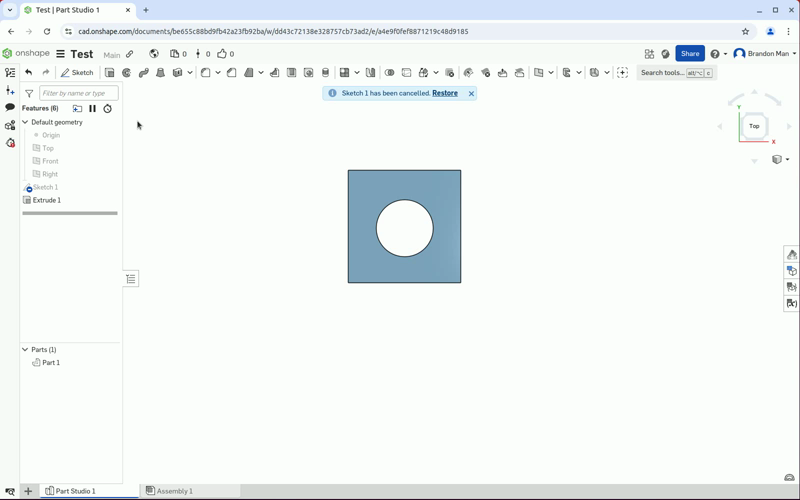
key(shift+h)
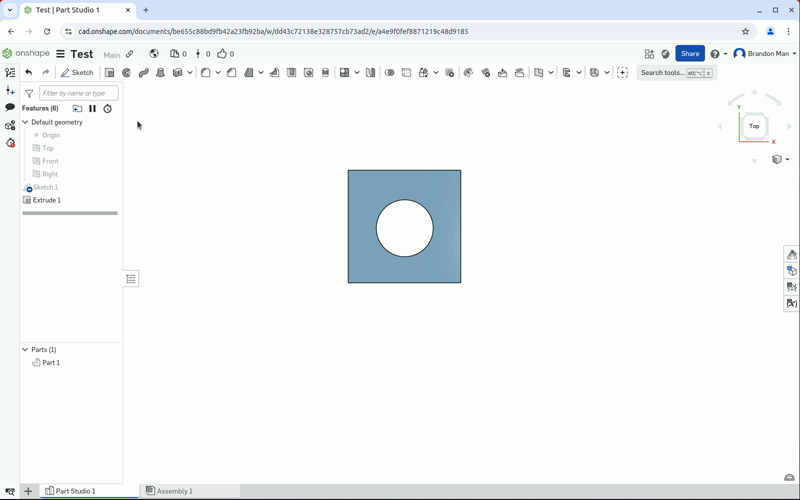
key(shift+h)
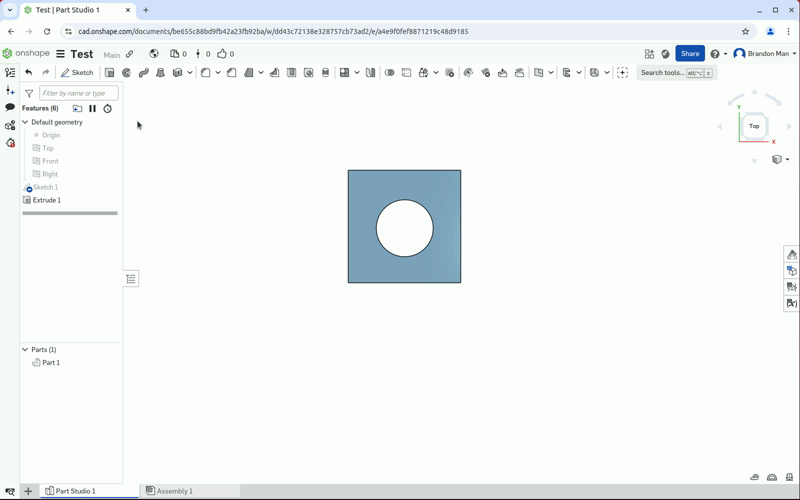
mouse_move(73, 189)
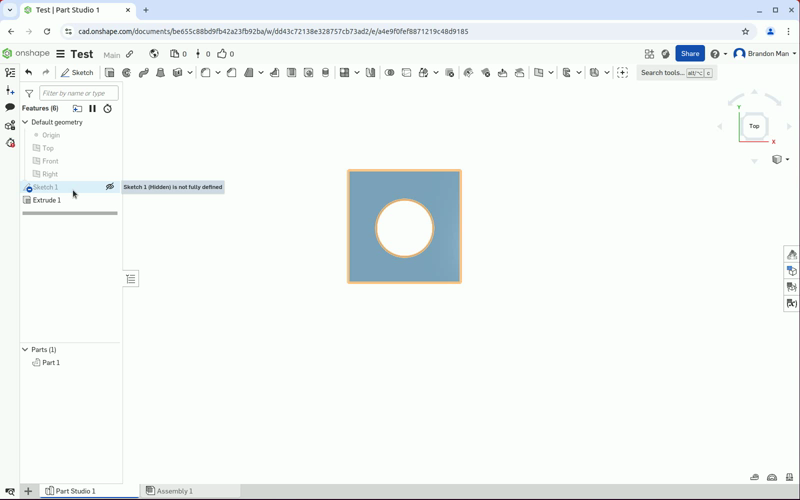
click(73, 189)
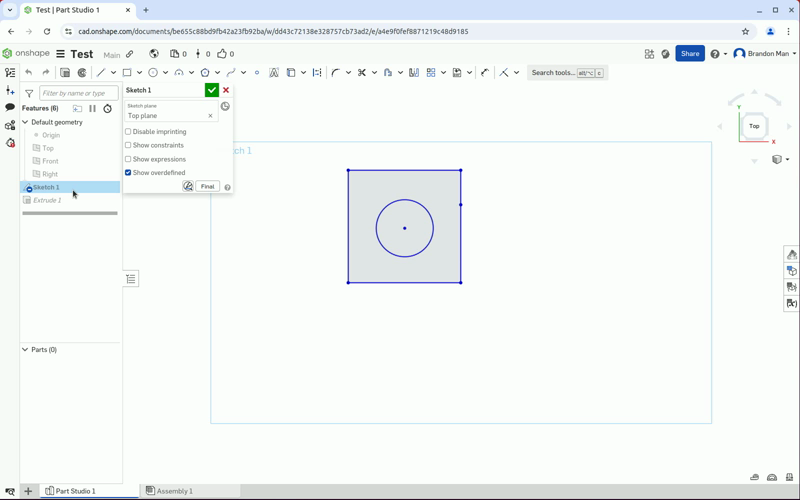
mouse_move(229, 92)
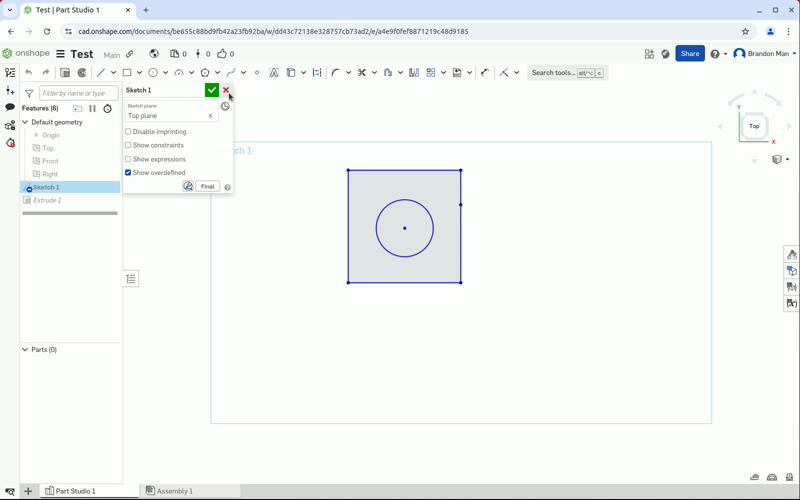
click(229, 92)
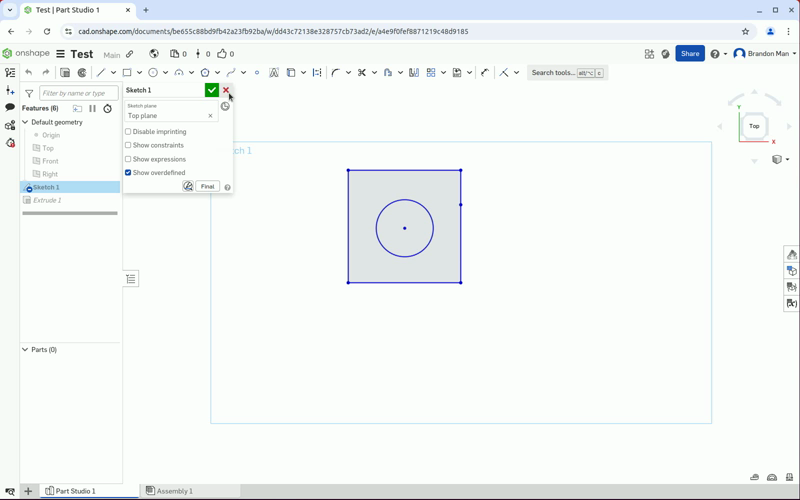
key(shift+s)
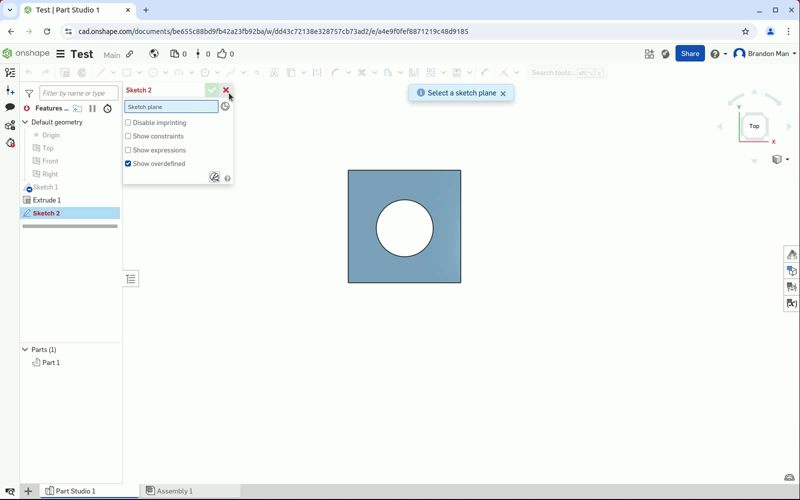
mouse_move(73, 150)
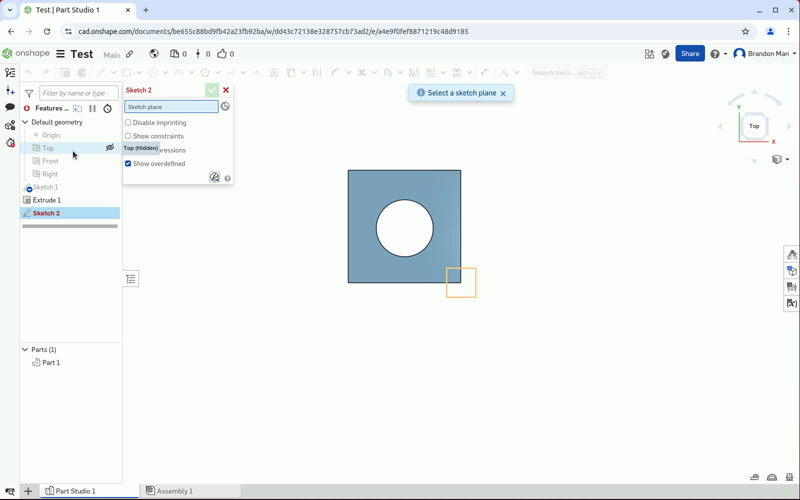
click(73, 150)
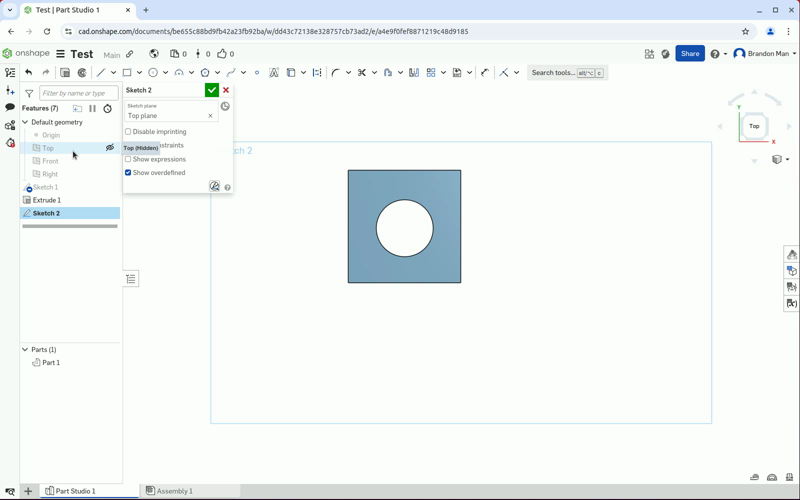
mouse_move(73, 352)
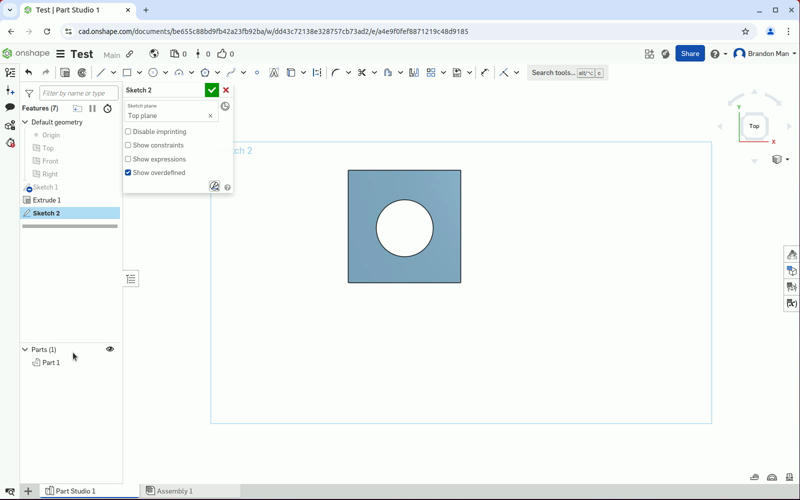
key(y)
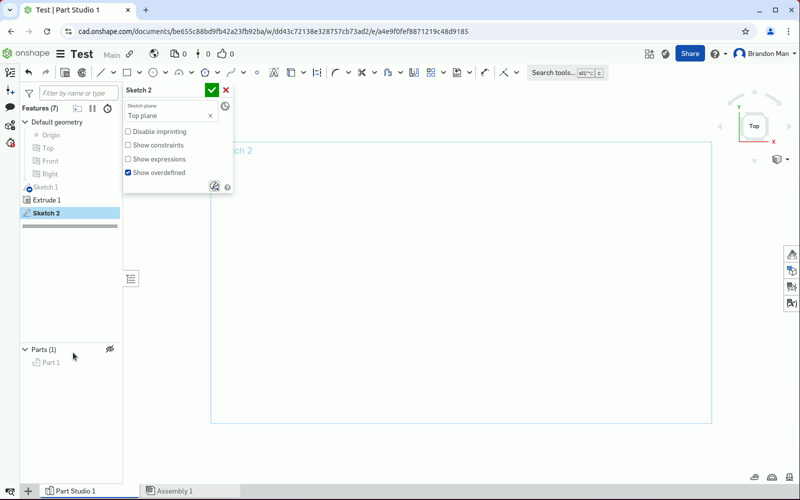
key(l)
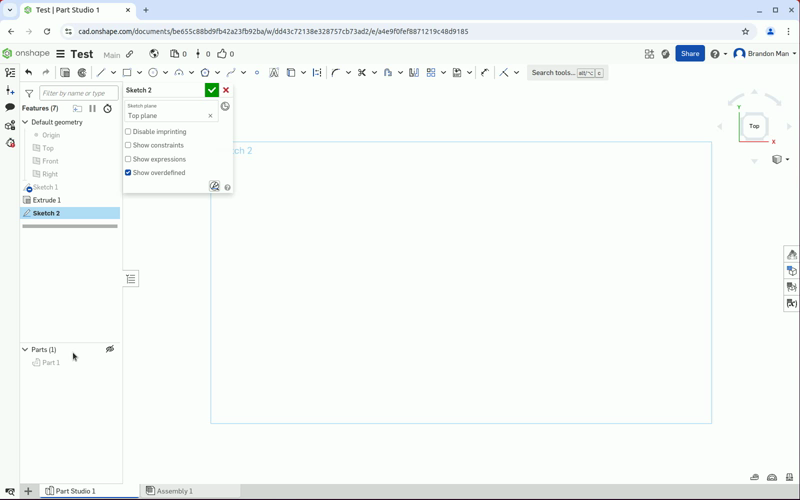
key_down(shift)
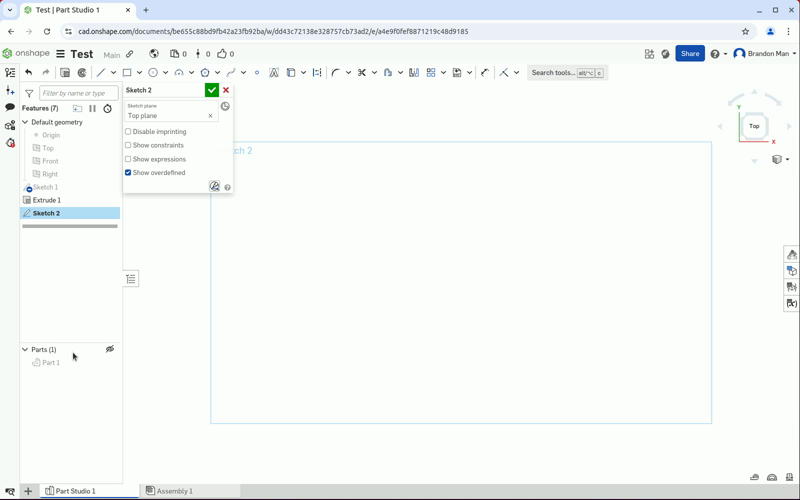
mouse_move(460, 204)
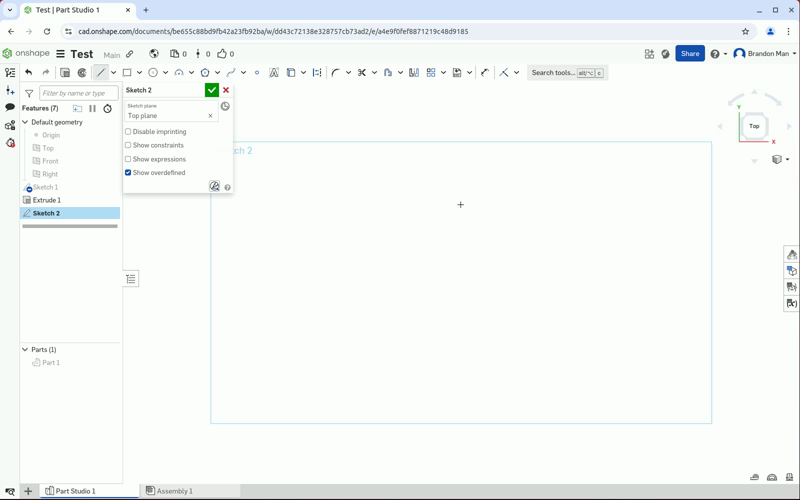
click(460, 204)
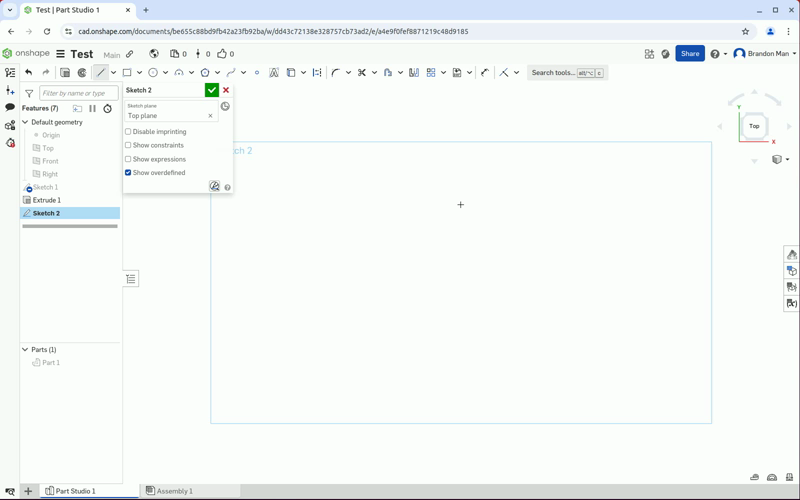
key_up(shift)
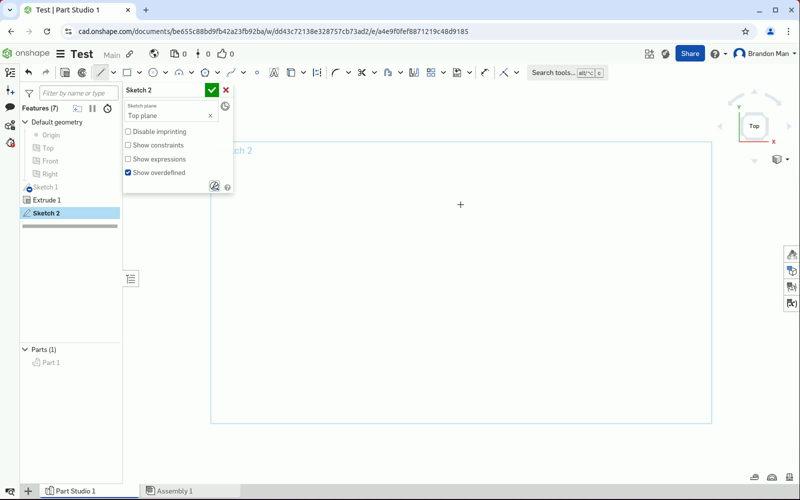
key_down(shift)
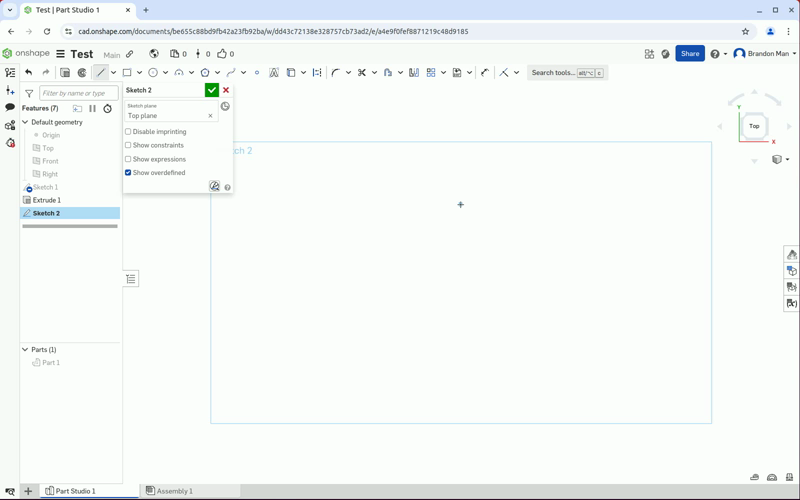
mouse_move(490, 204)
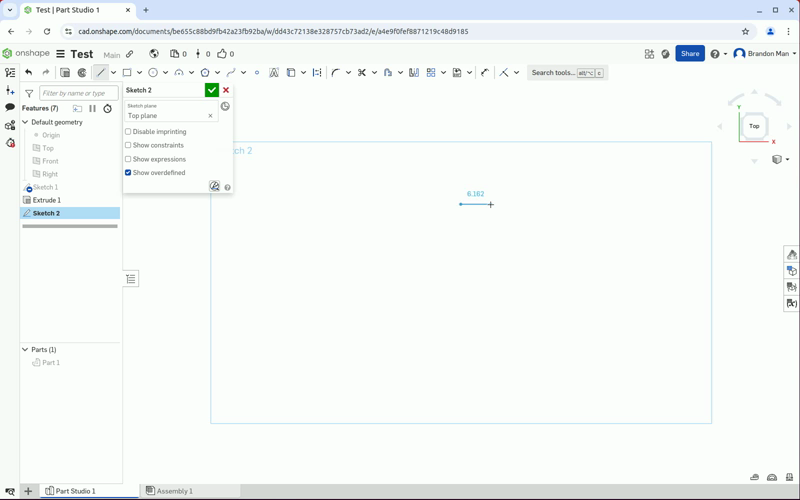
mouse_move(479, 204)
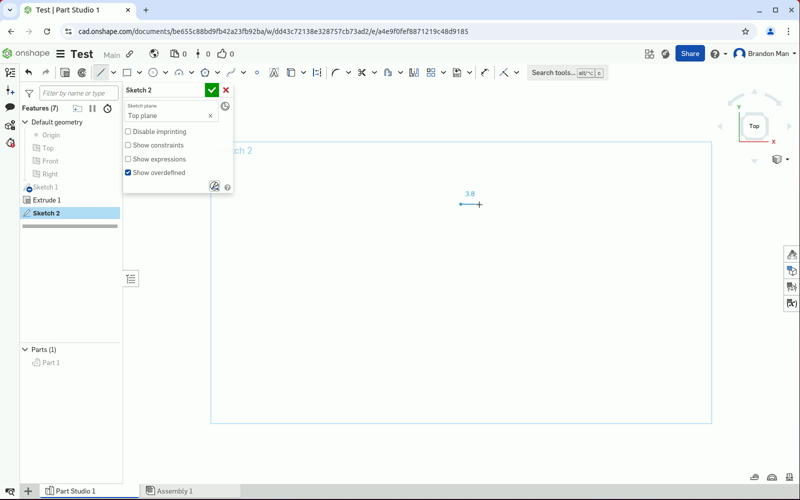
click(479, 204)
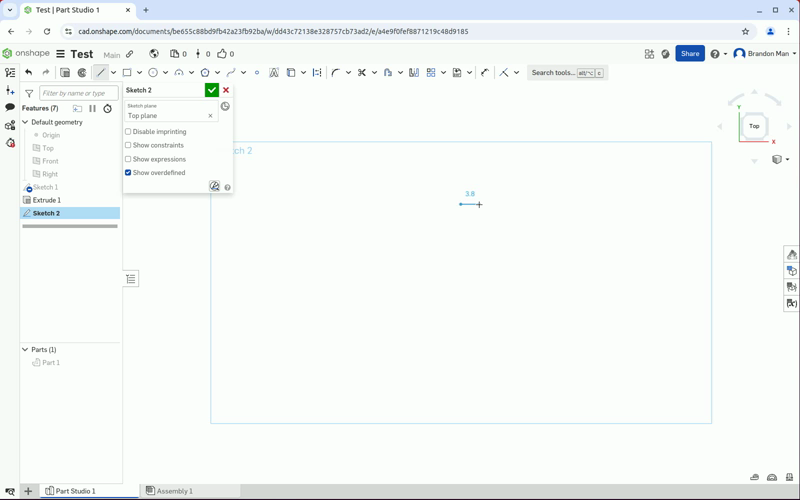
key_up(shift)
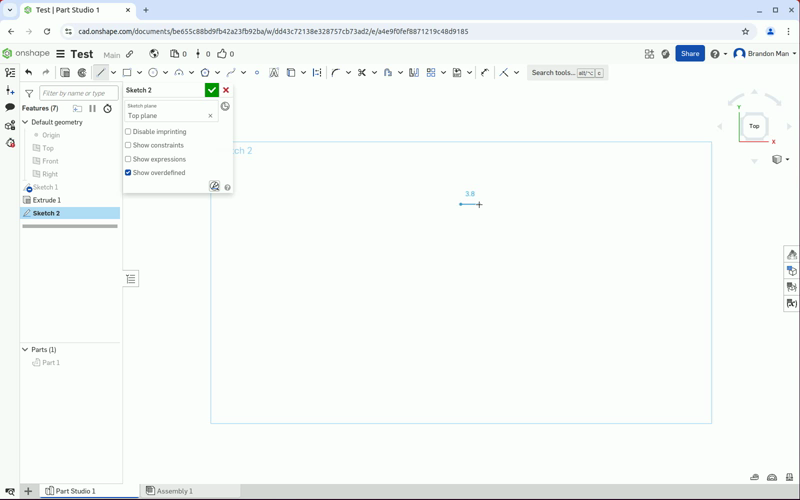
key_down(shift)
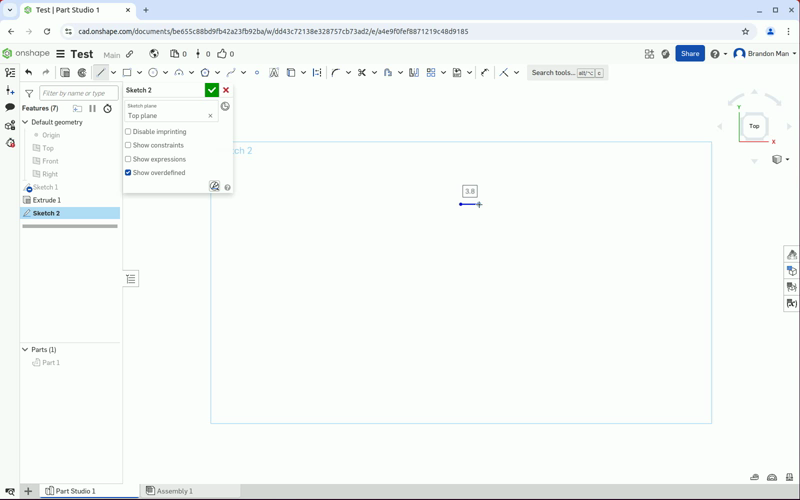
mouse_move(509, 204)
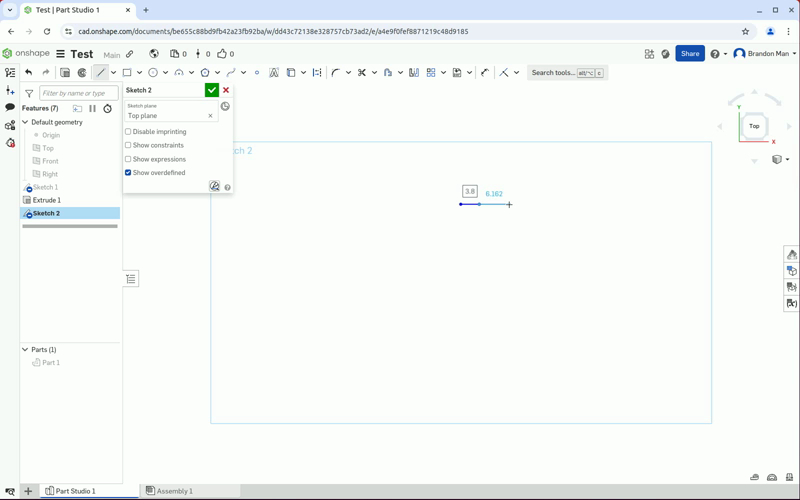
mouse_move(479, 169)
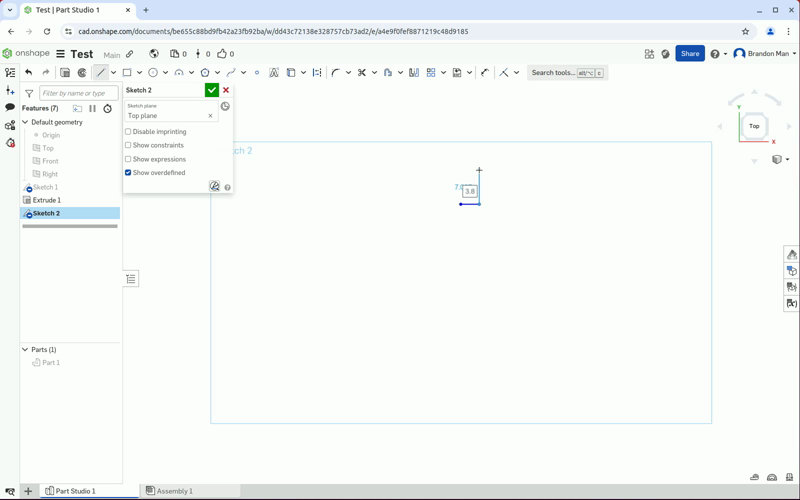
click(479, 169)
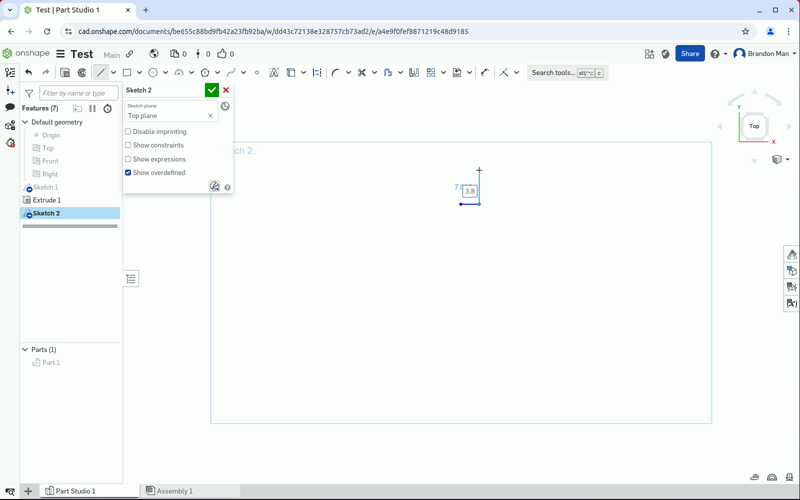
key_up(shift)
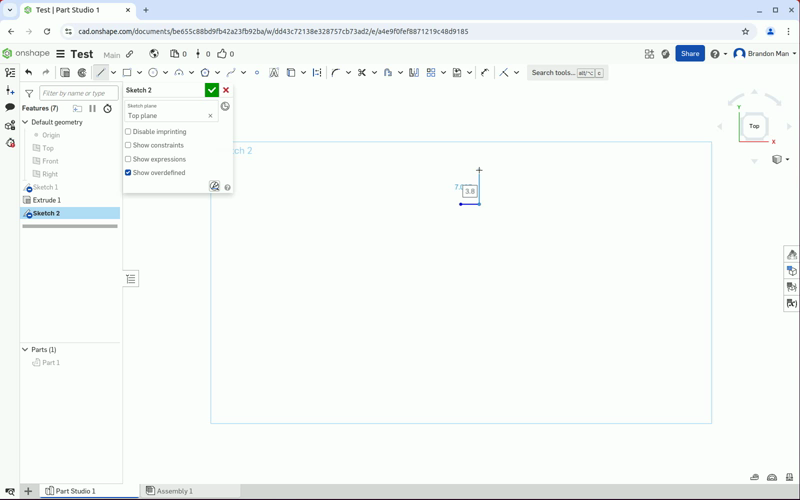
key_down(shift)
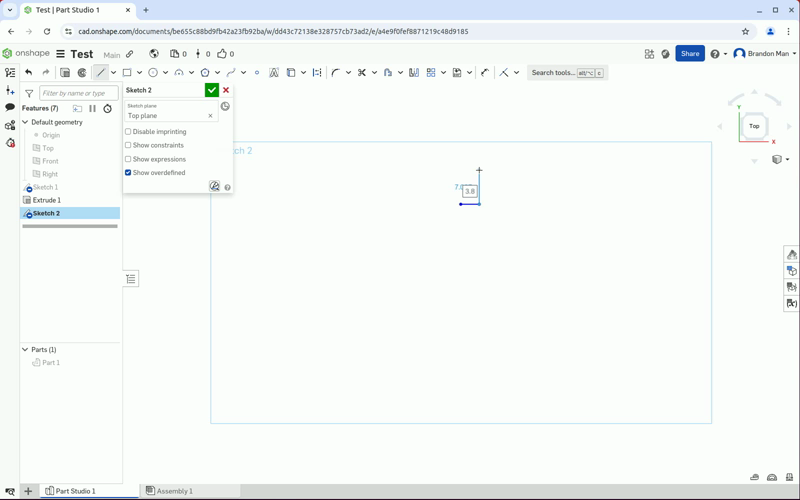
mouse_move(509, 169)
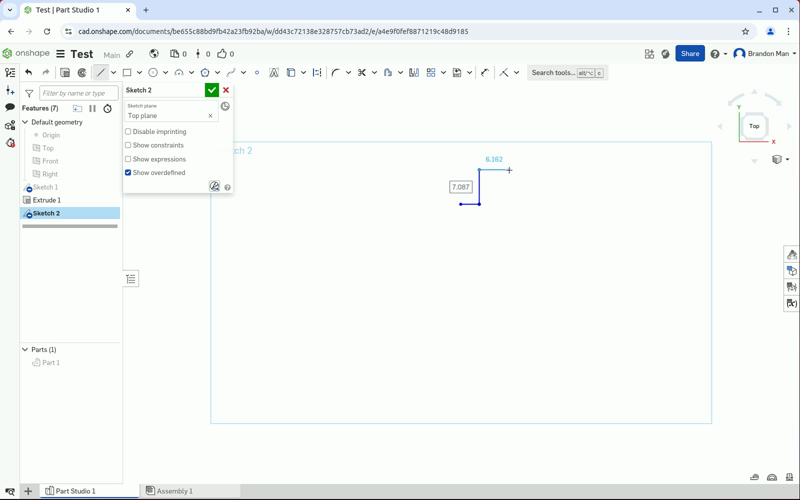
mouse_move(460, 169)
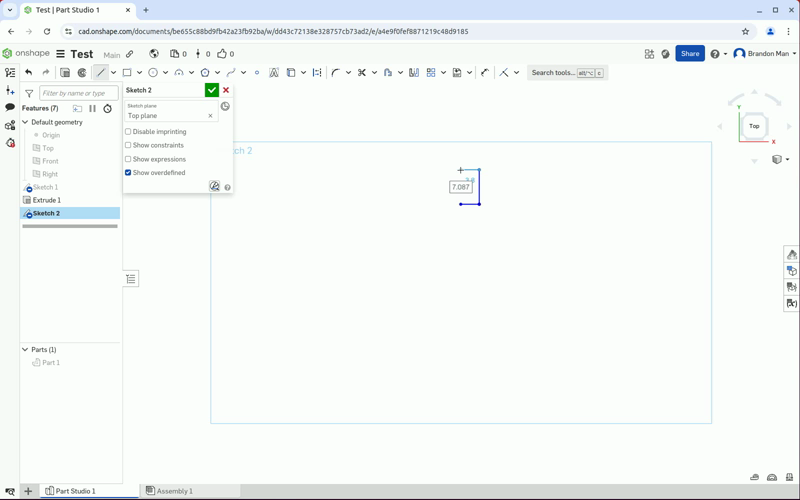
click(460, 169)
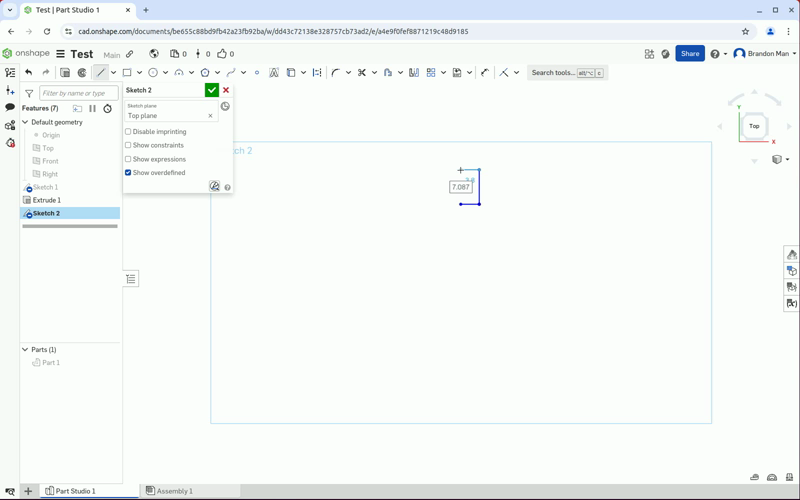
key_up(shift)
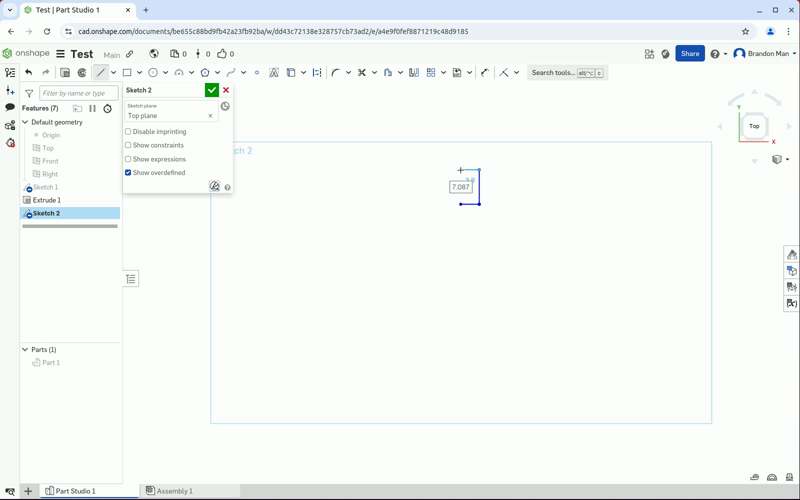
mouse_move(490, 169)
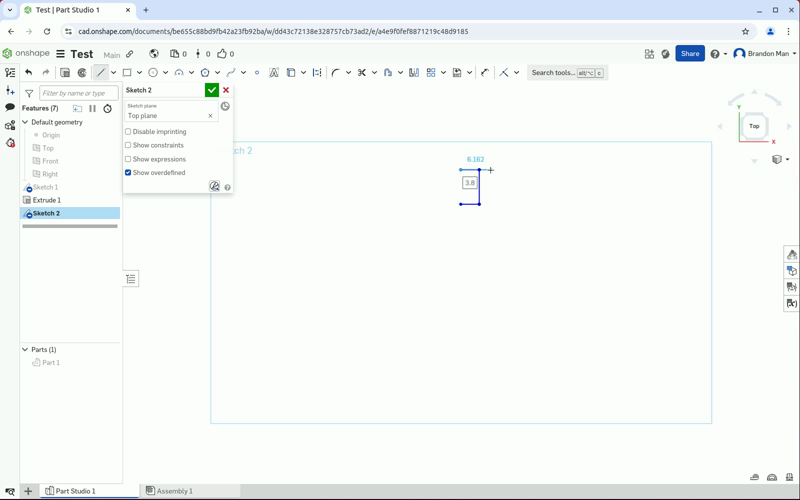
key_down(shift)
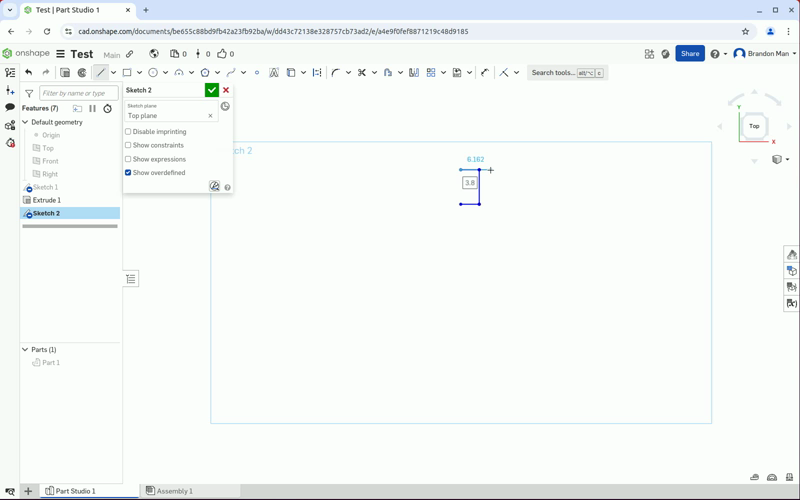
mouse_move(460, 204)
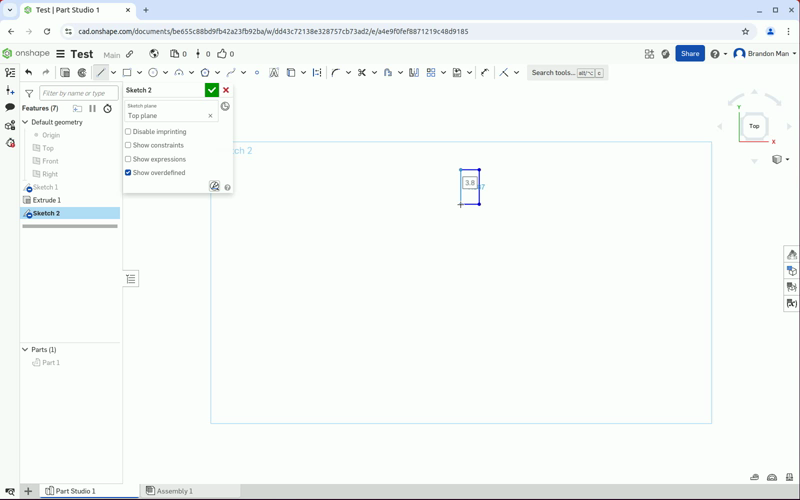
key_up(shift)
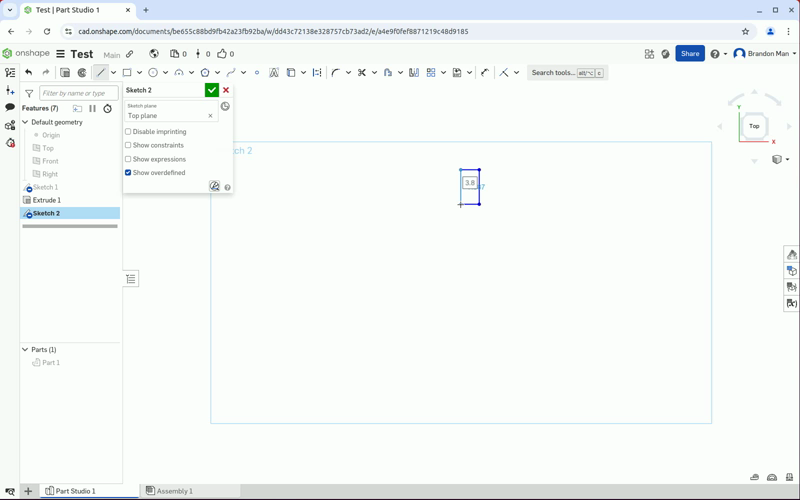
click(460, 204)
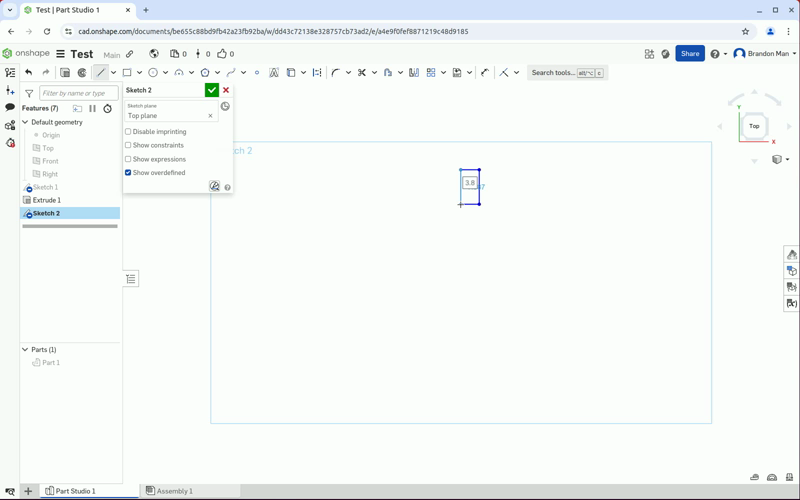
key(esc)
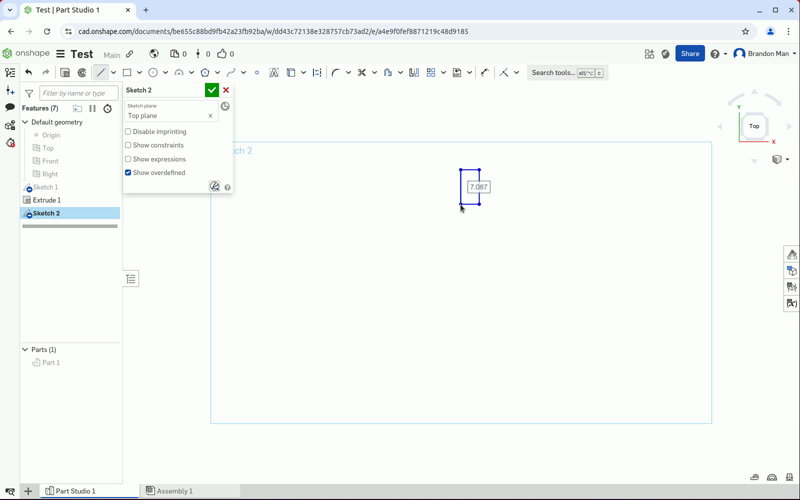
mouse_move(463, 196)
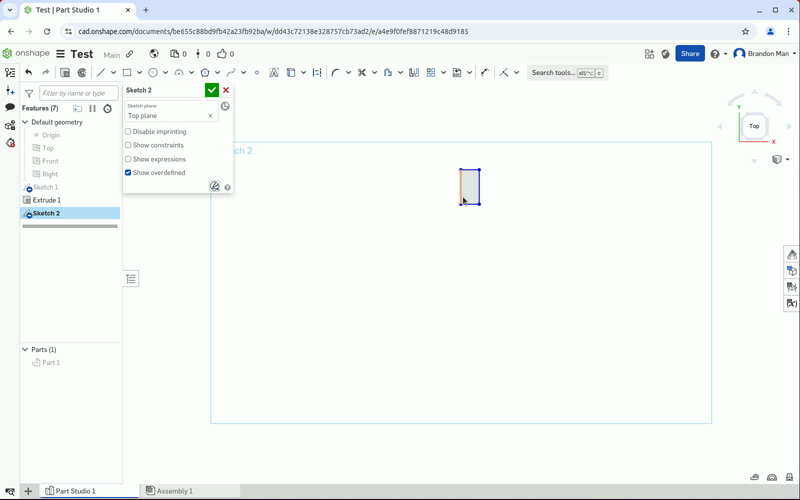
scroll(6)
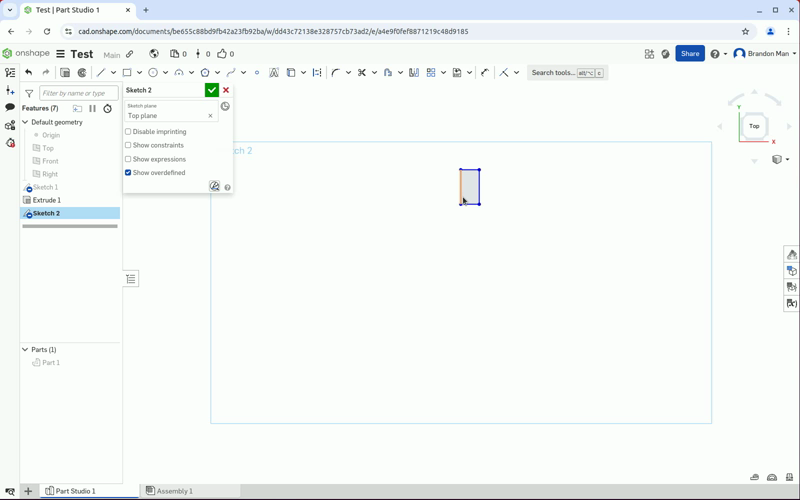
scroll(6)
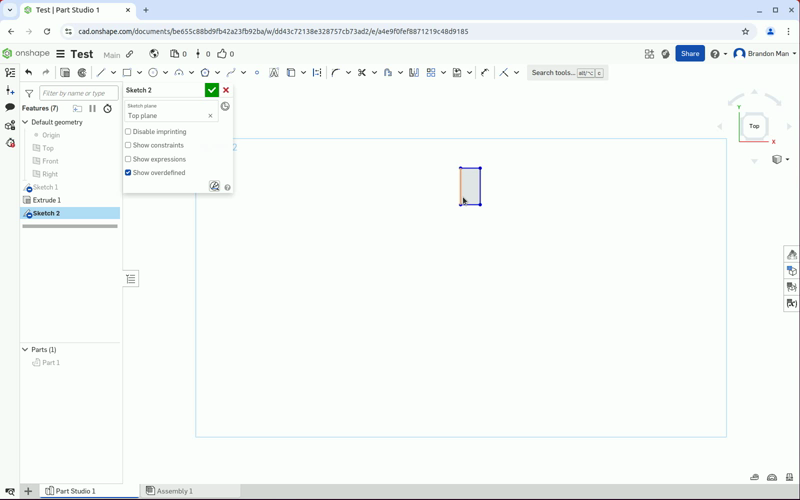
scroll(6)
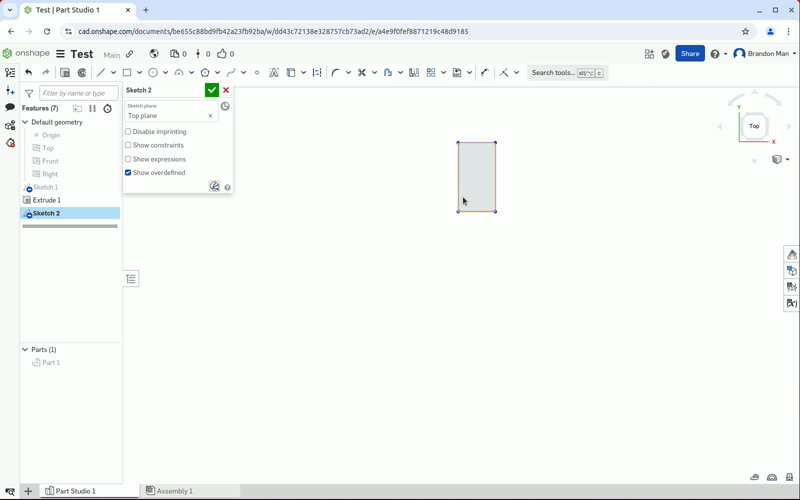
scroll(6)
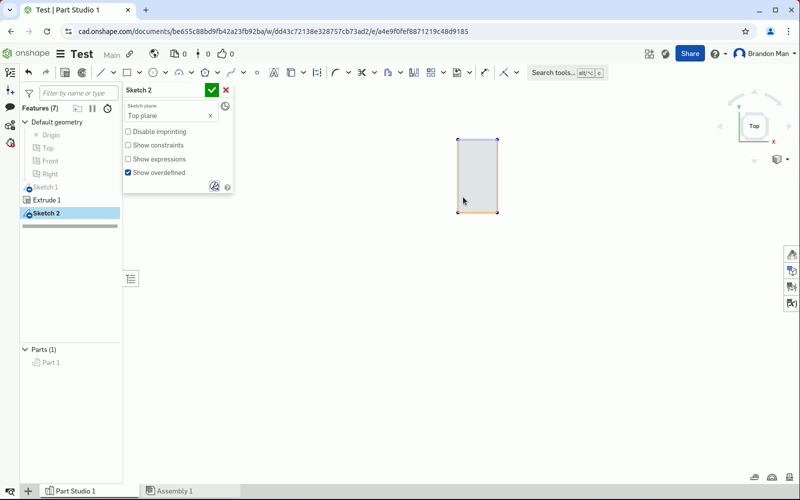
scroll(6)
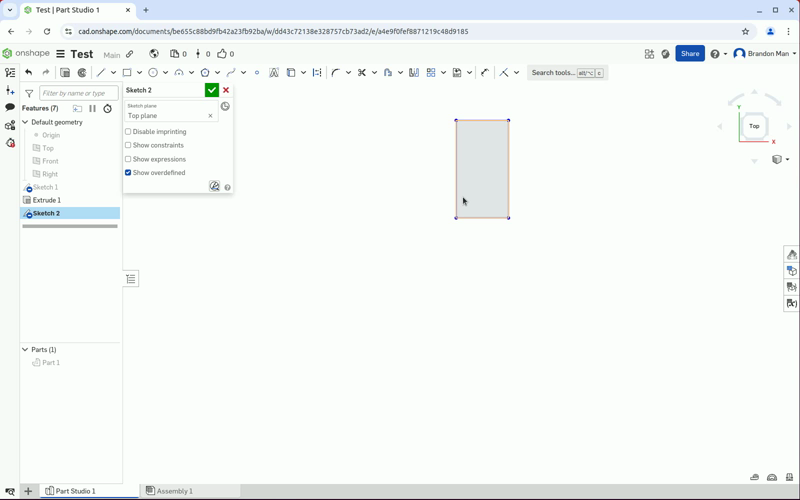
scroll(6)
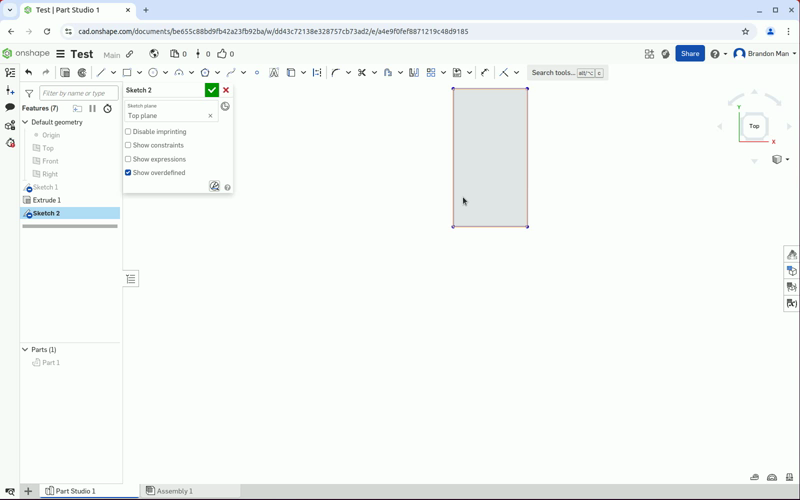
scroll(6)
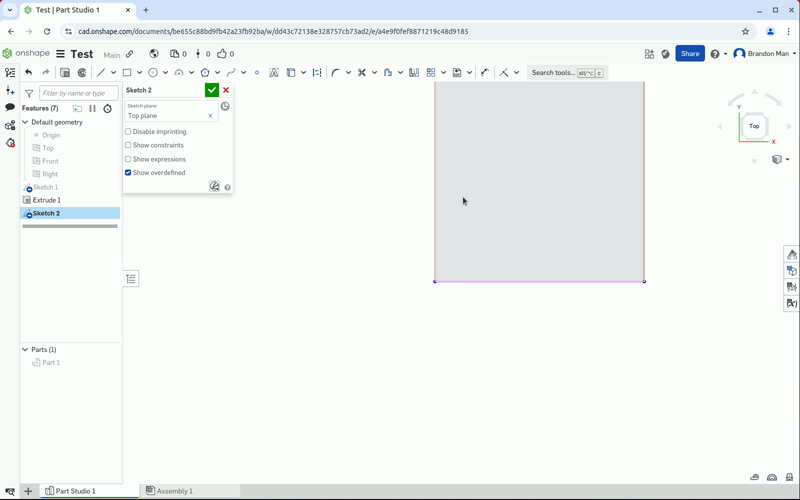
click(463, 196)
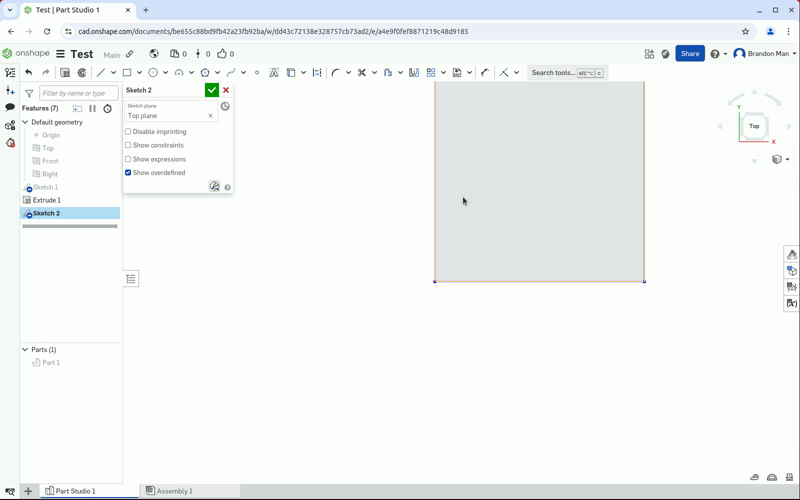
scroll(-6)
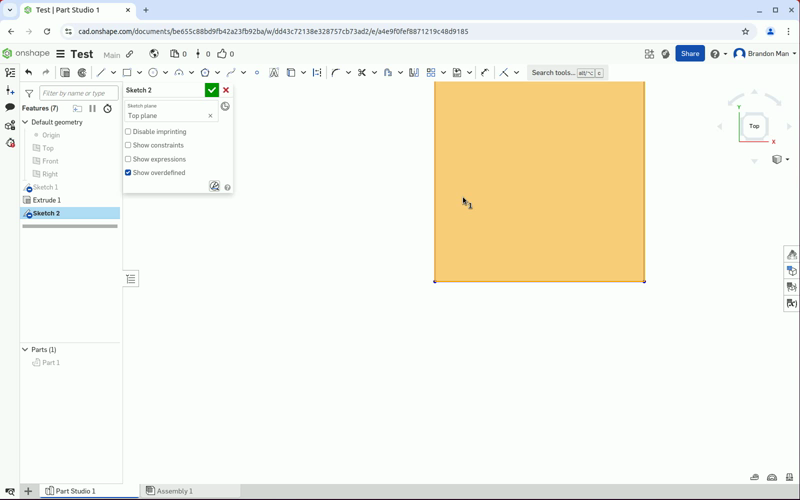
scroll(-6)
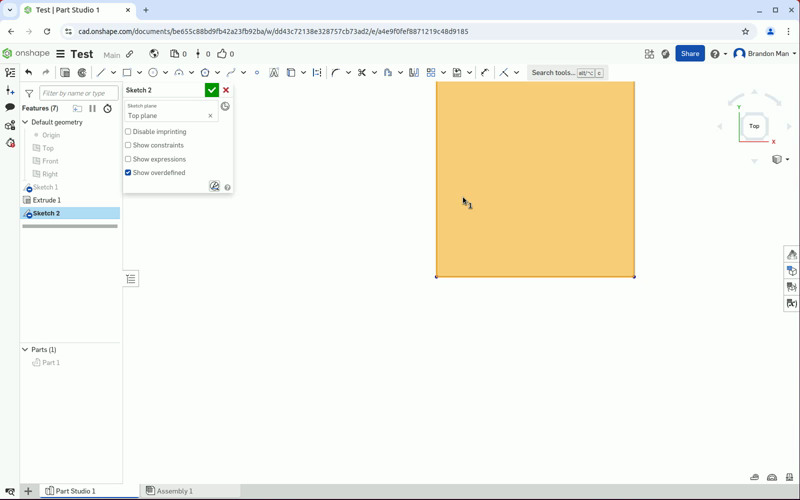
scroll(-6)
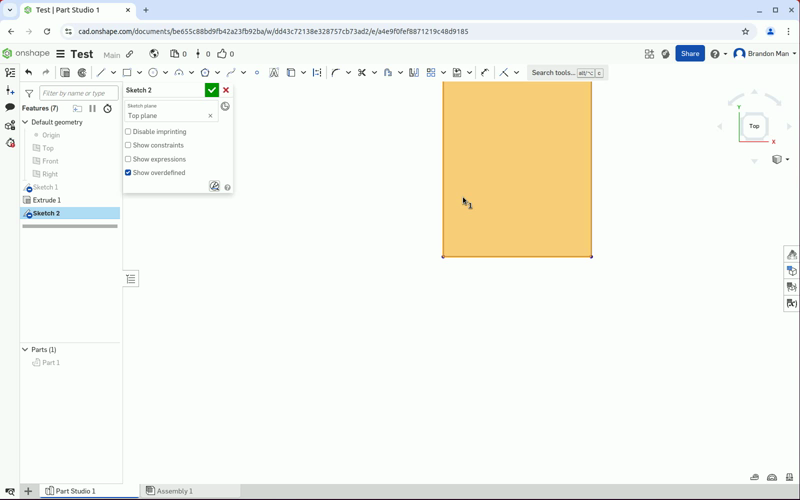
scroll(-6)
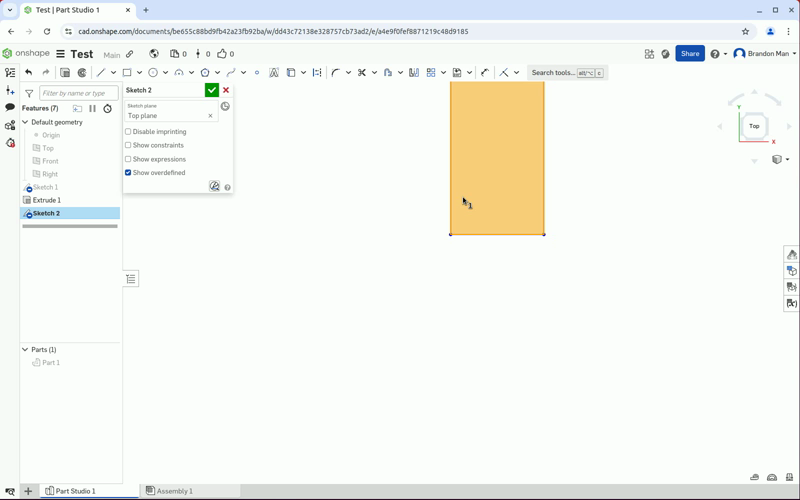
scroll(-6)
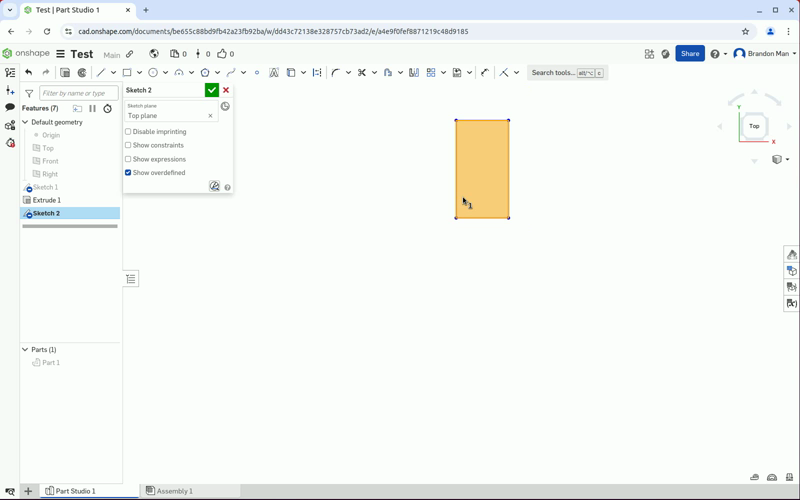
scroll(-6)
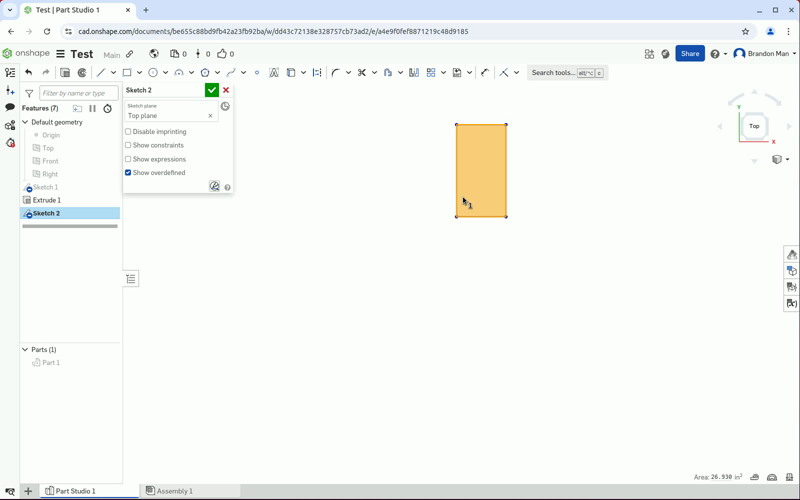
scroll(-6)
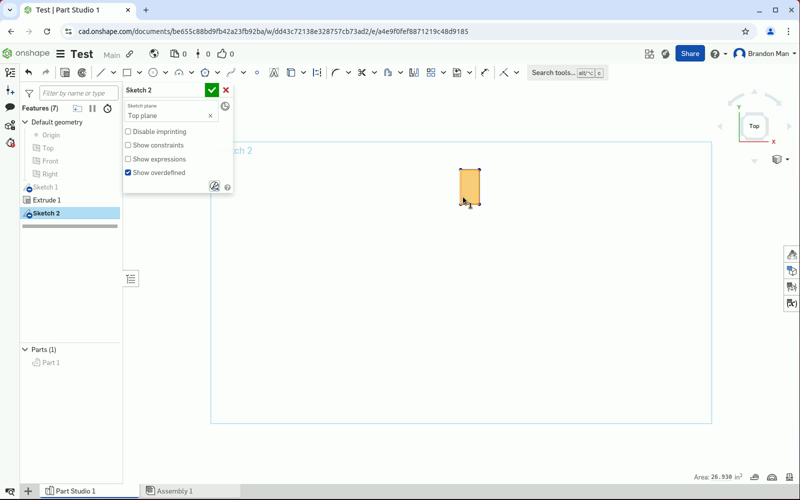
mouse_move(73, 352)
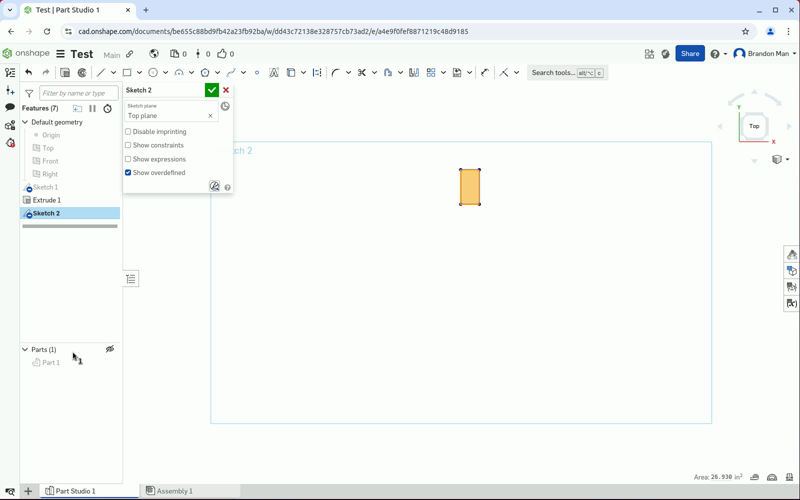
key(shift+y)
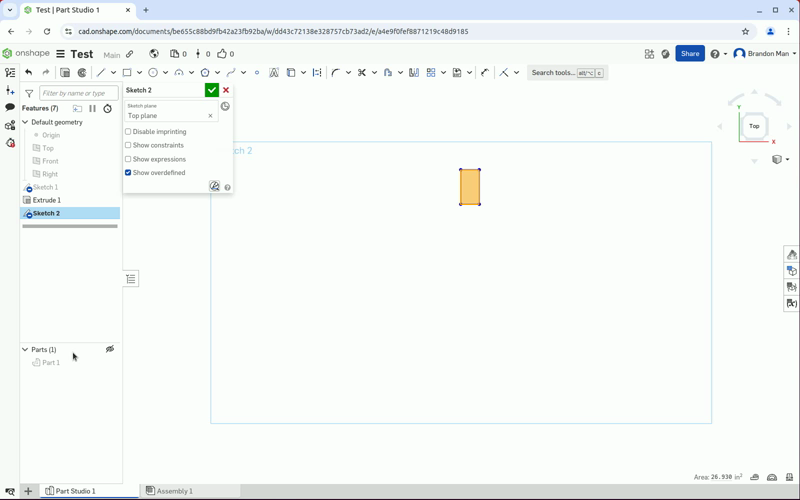
key(shift+e)
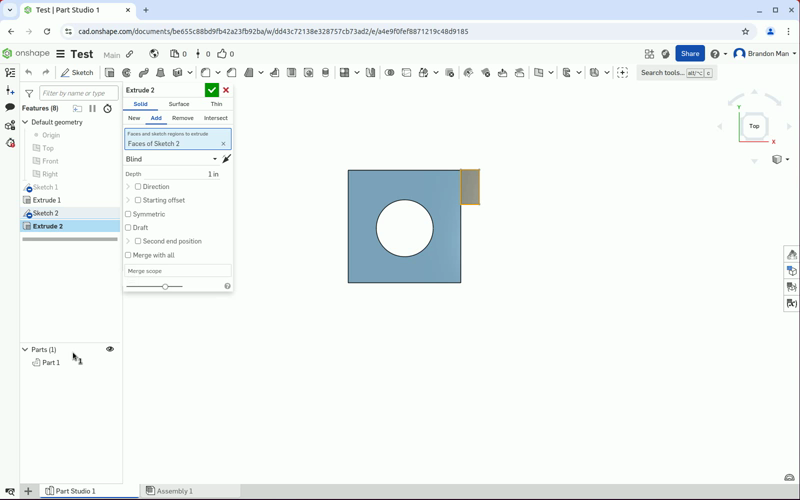
mouse_move(143, 106)
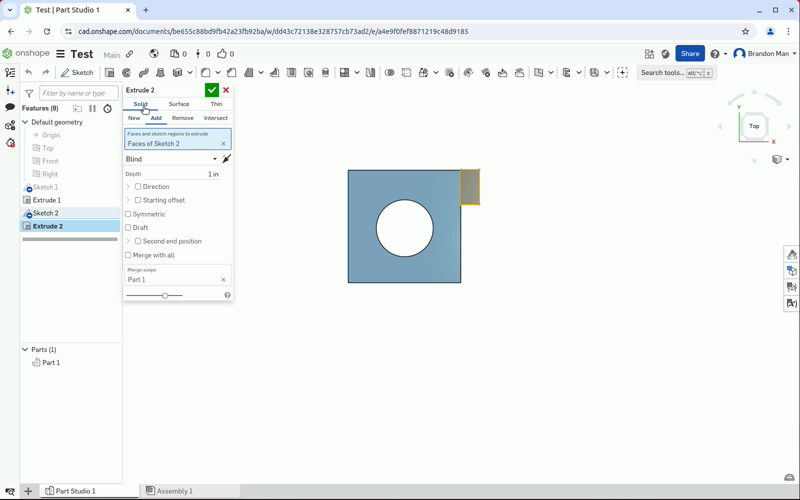
click(143, 106)
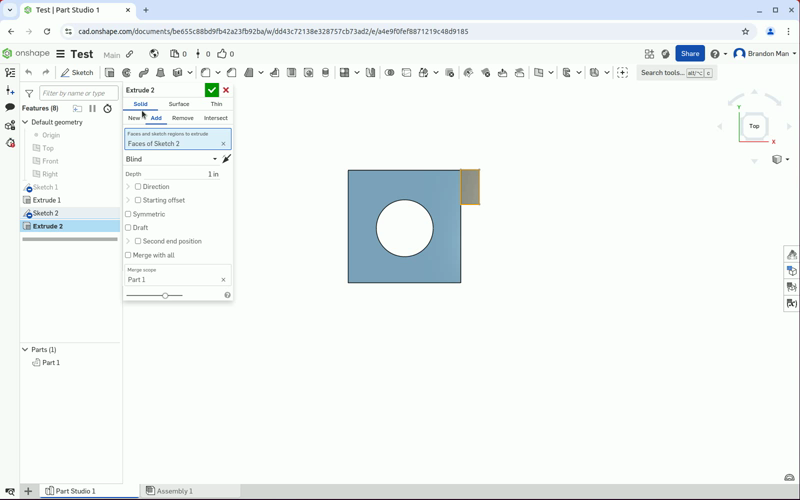
mouse_move(137, 120)
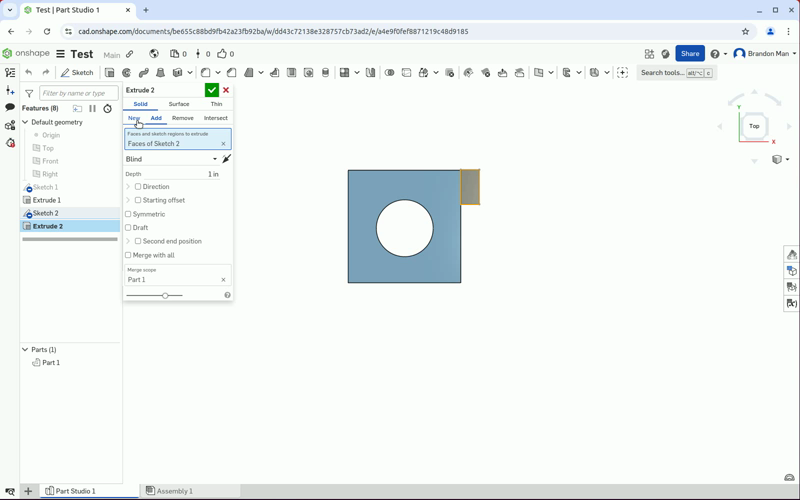
click(137, 120)
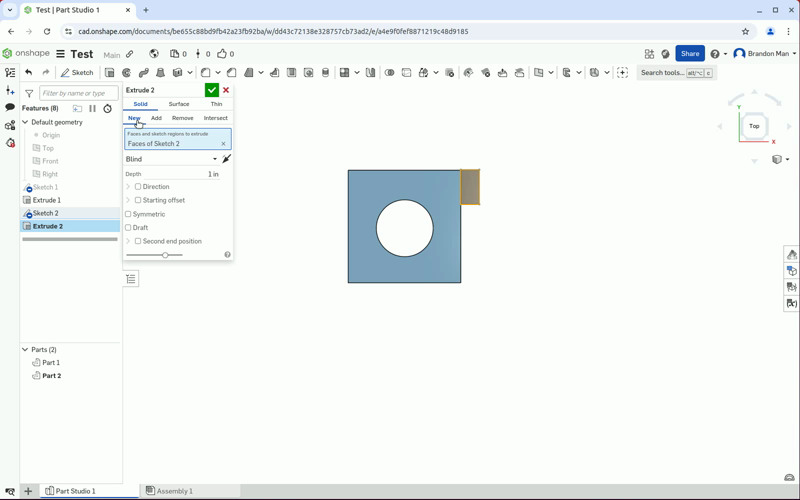
key(tab, 4)
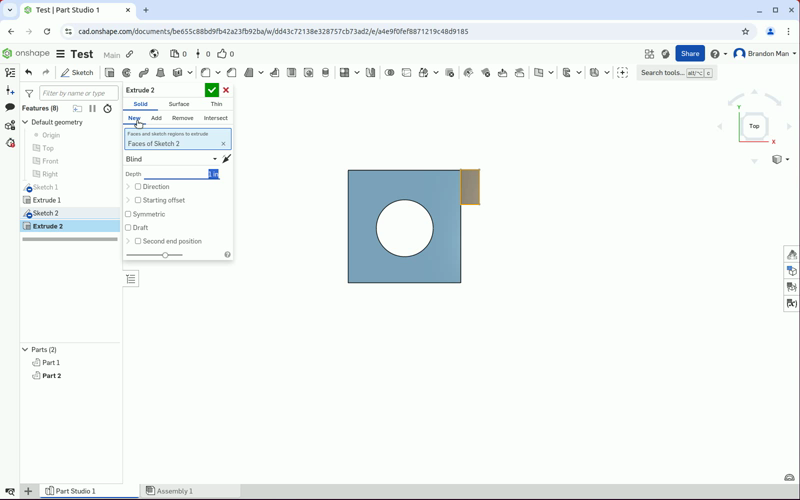
text(11.554)
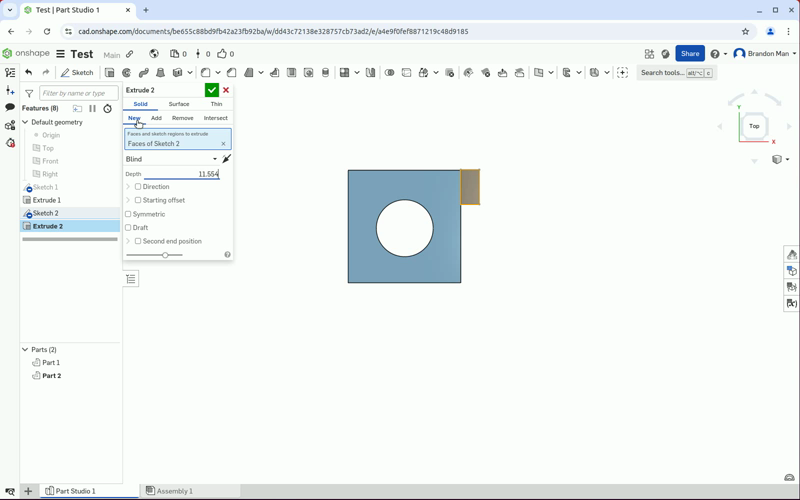
key(enter)
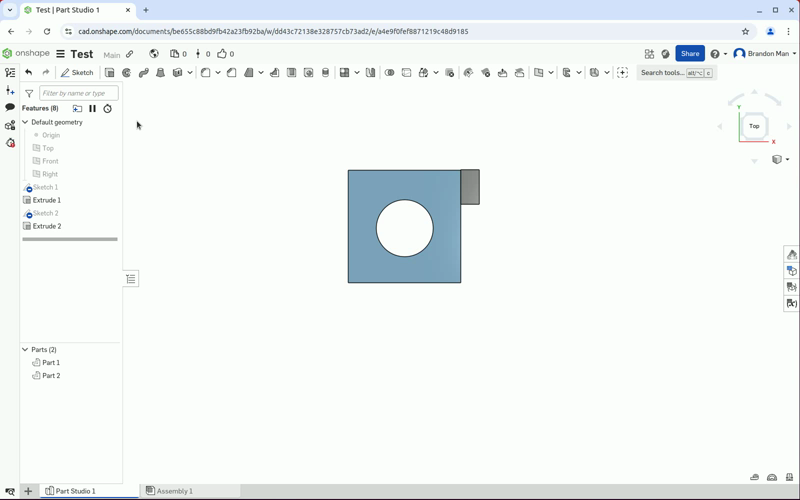
key(shift+h)
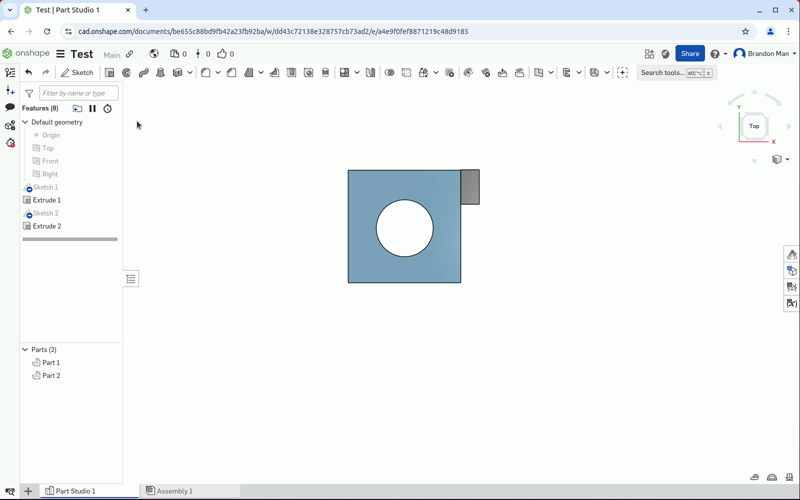
key(shift+h)
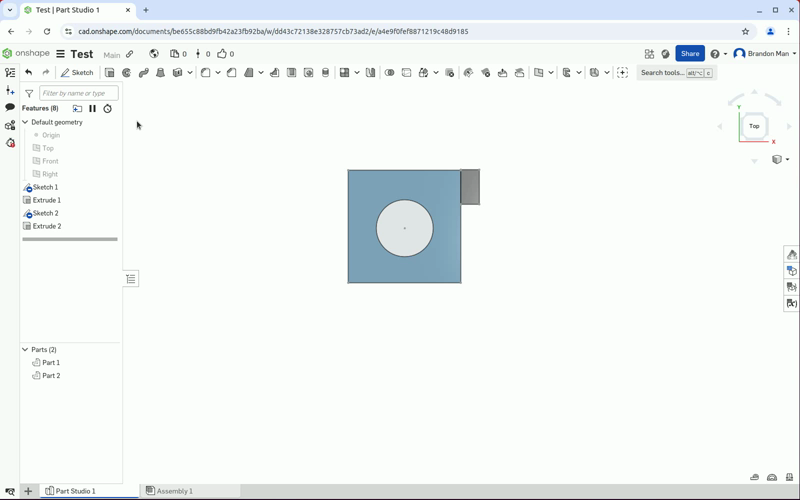
key(shift+7)
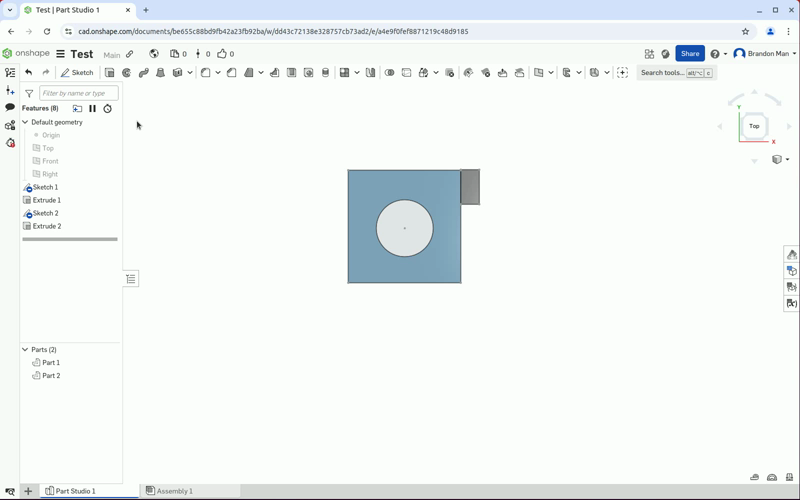
key(up, 3)
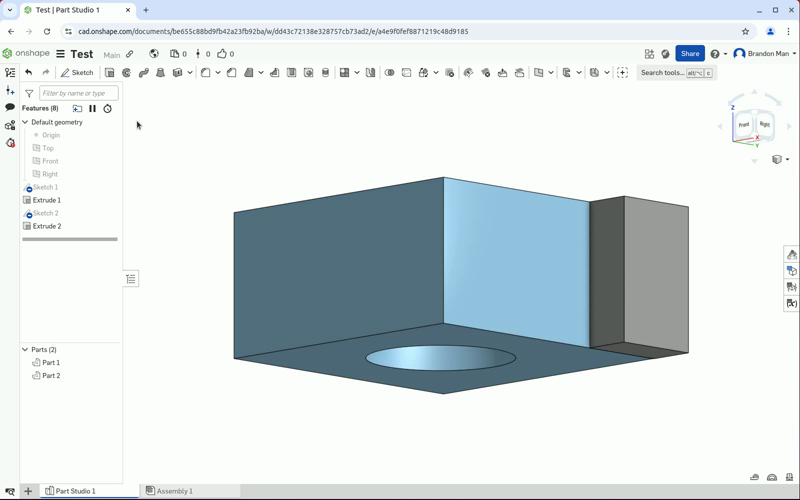
key(left, 3)
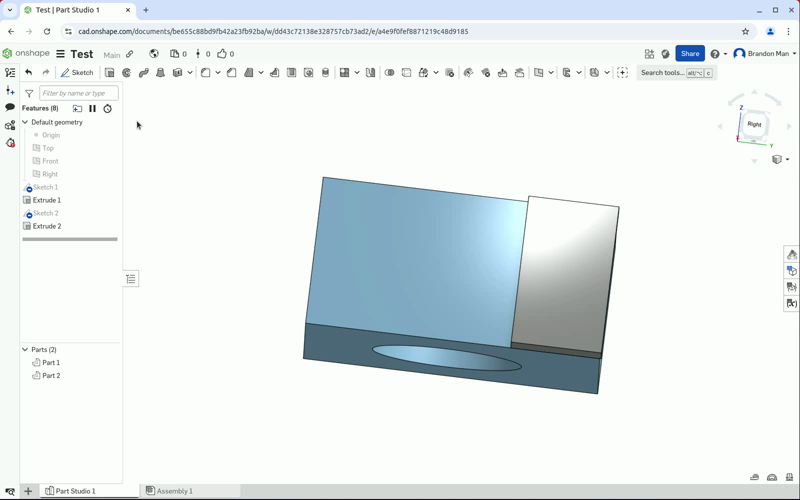
key(right, 3)
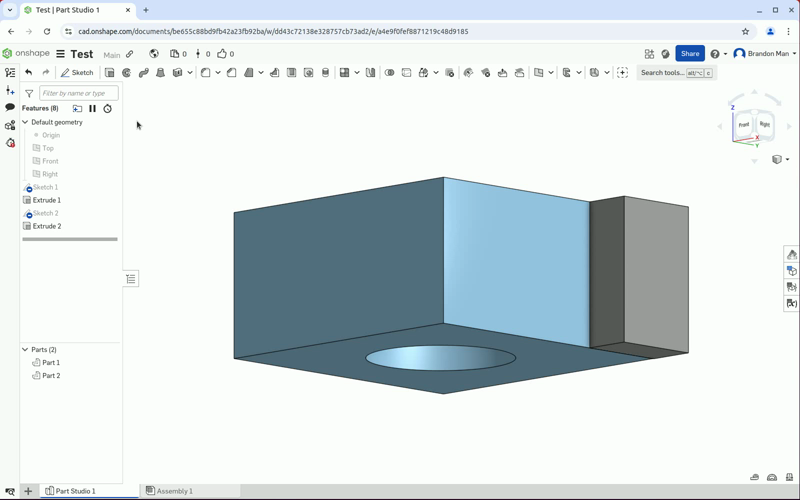
key(down, 3)
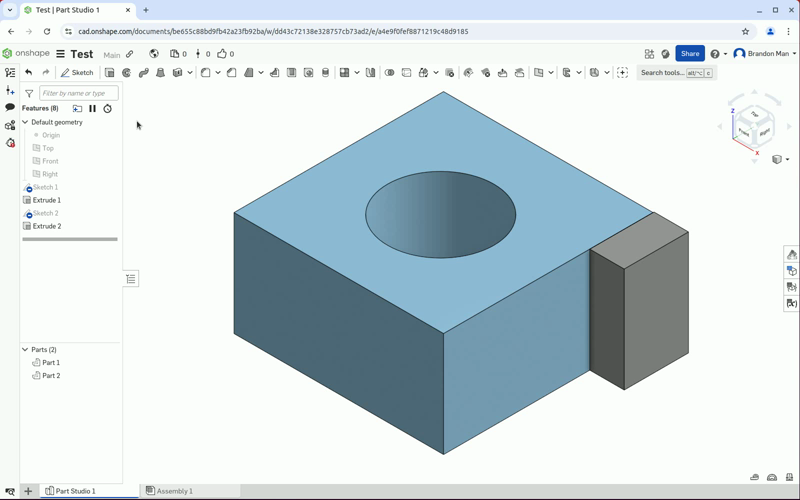
mouse_move(73, 189)
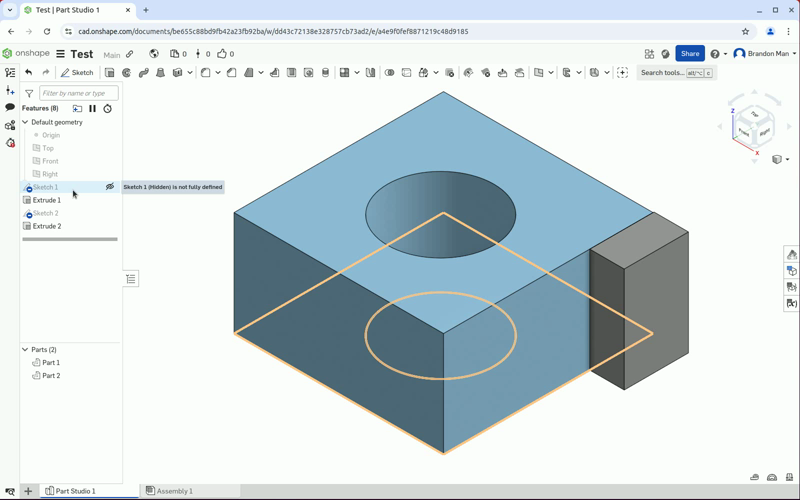
click(73, 189)